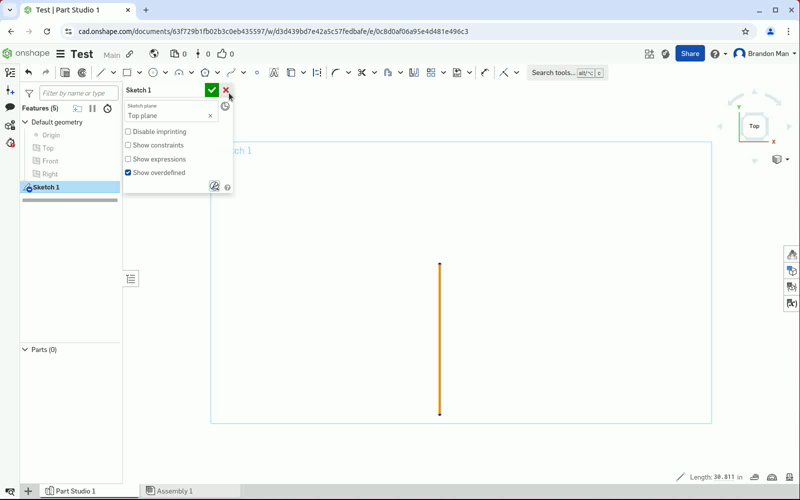
key(shift+h)
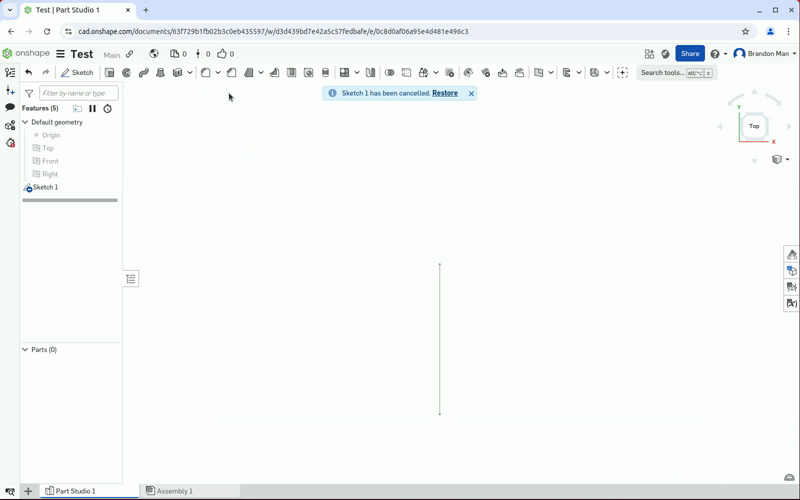
key(shift+s)
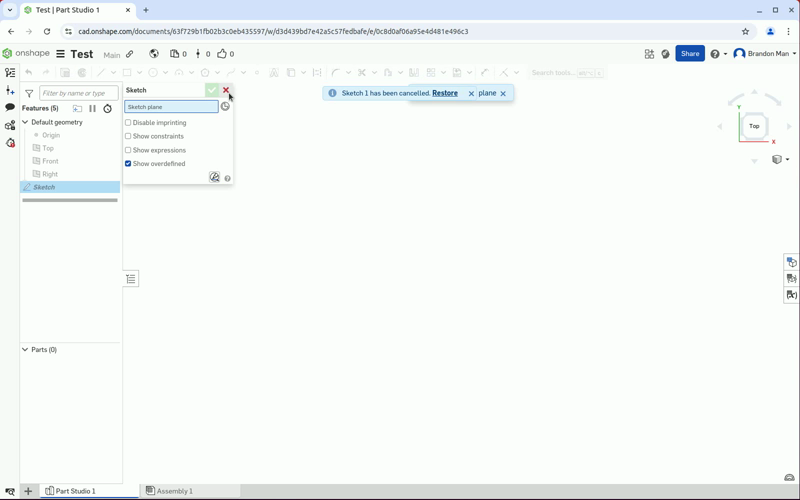
mouse_move(73, 150)
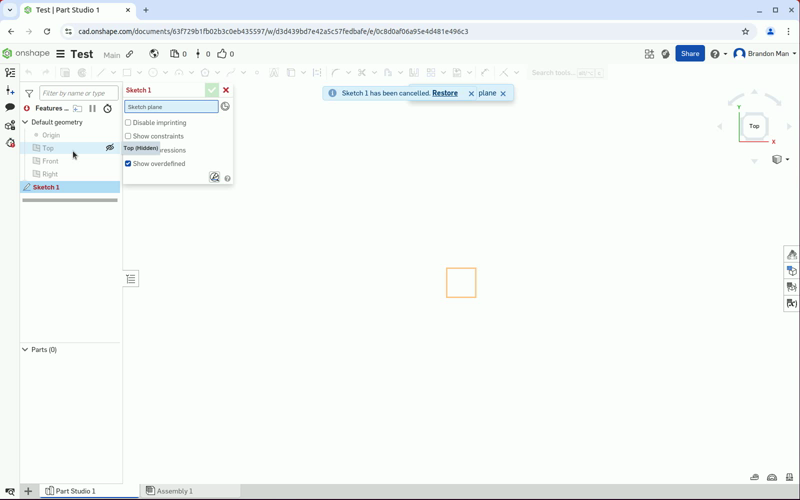
click(73, 150)
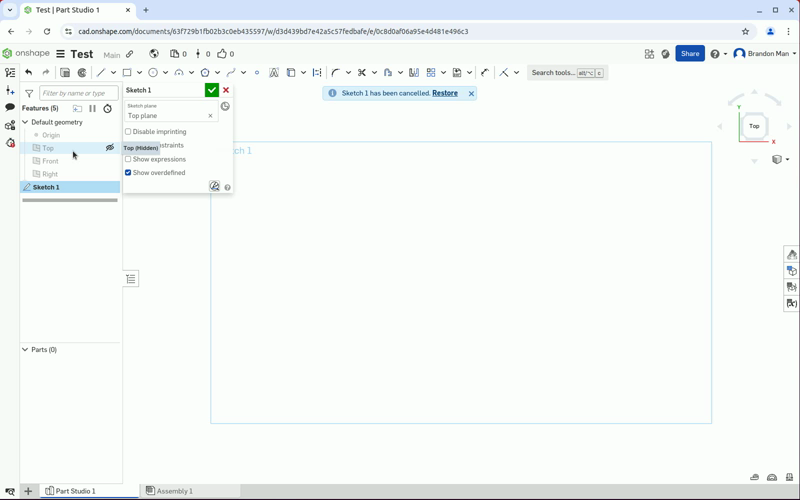
mouse_move(73, 352)
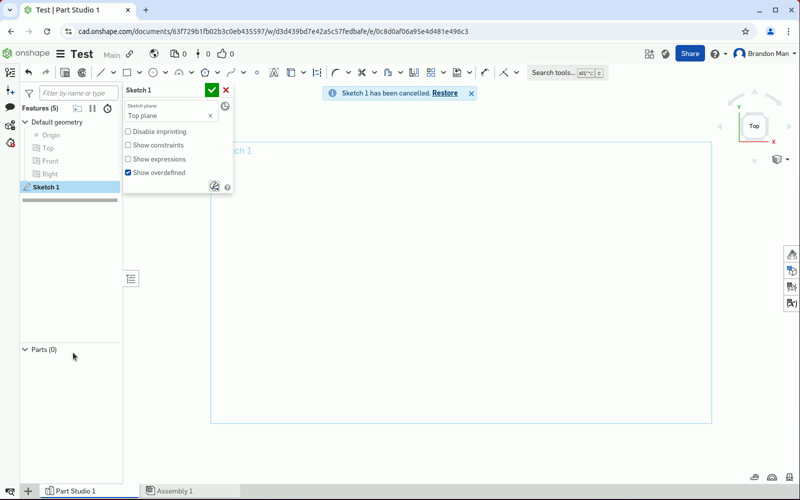
key(y)
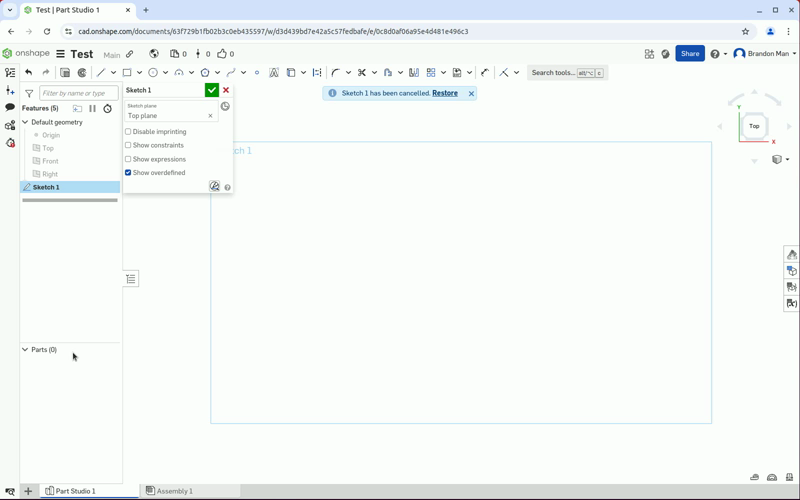
key(l)
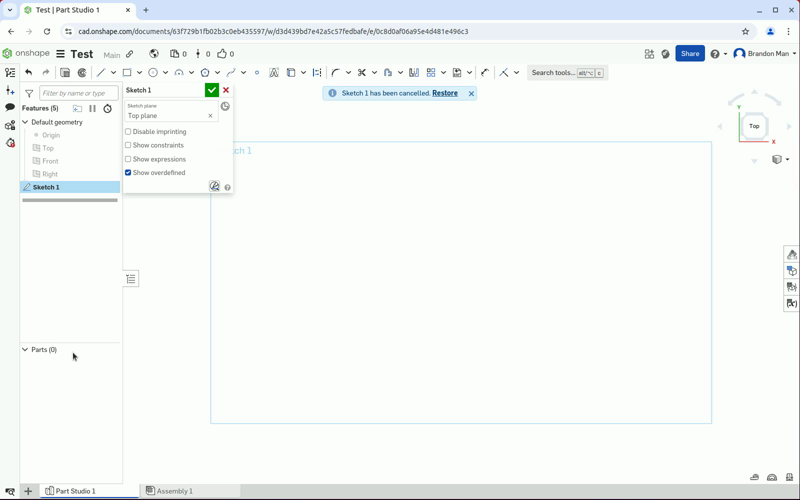
key_down(shift)
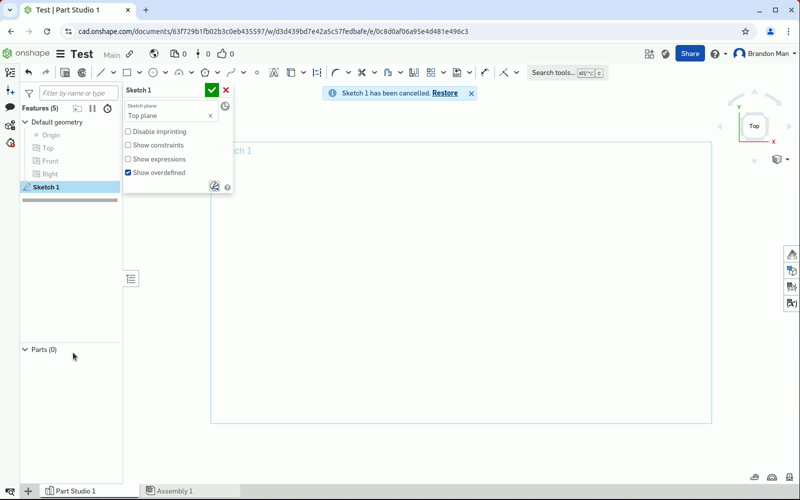
mouse_move(460, 282)
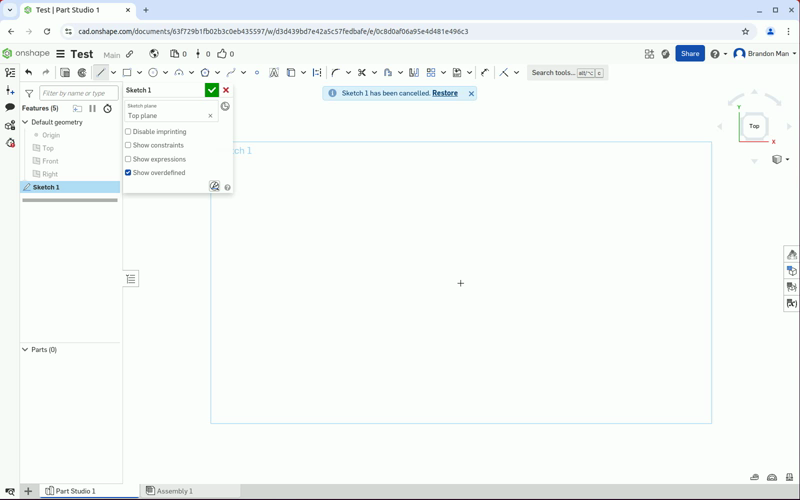
click(460, 282)
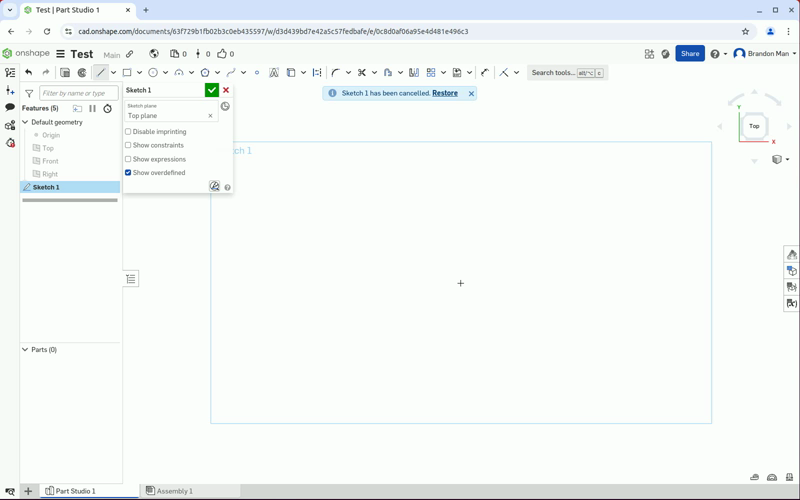
key_up(shift)
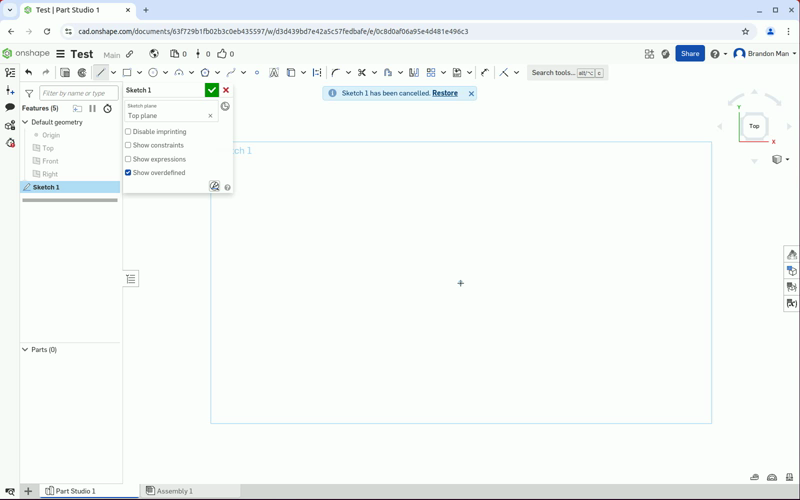
key_down(shift)
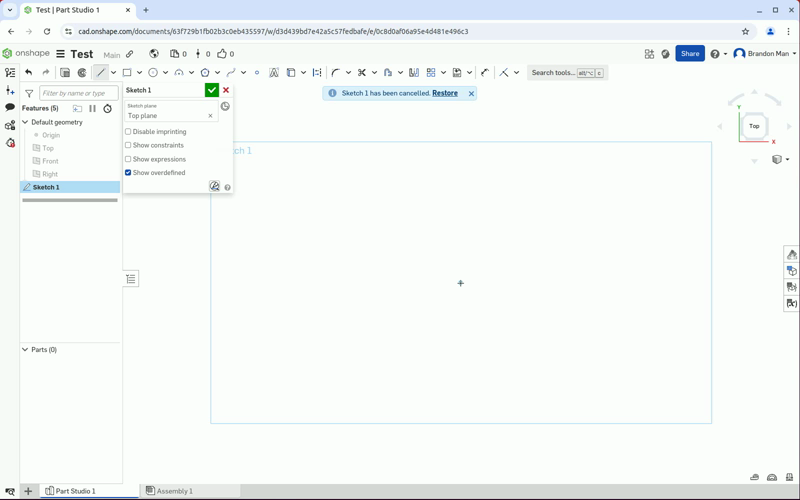
mouse_move(551, 282)
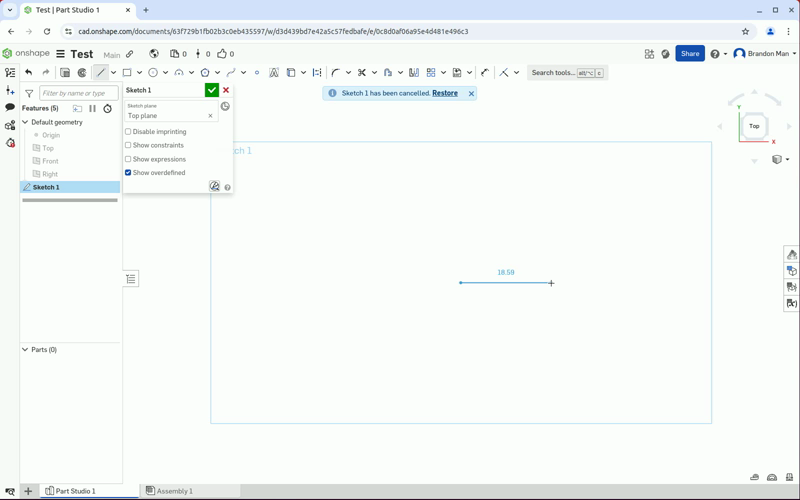
click(551, 282)
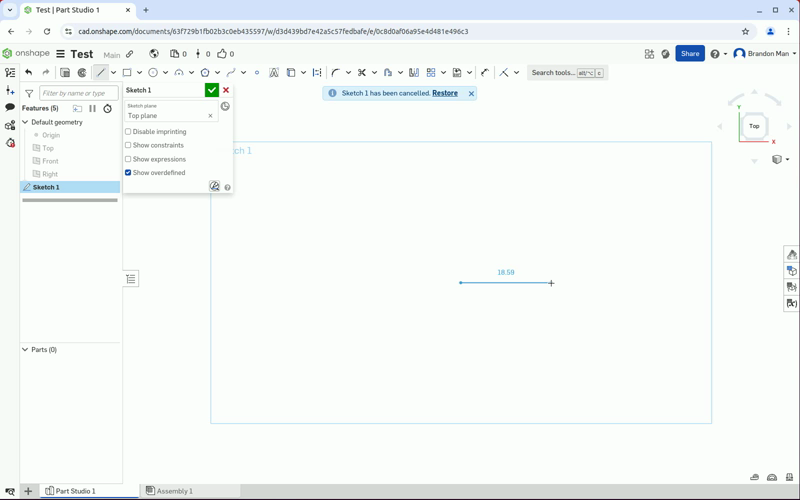
key_up(shift)
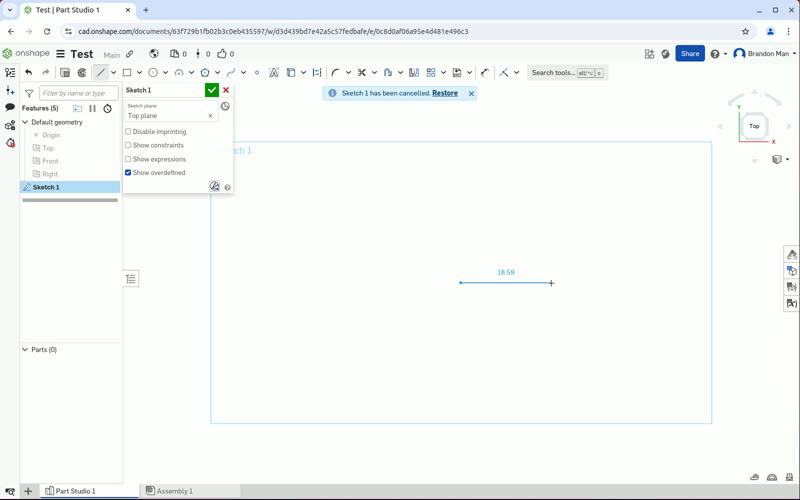
key_down(shift)
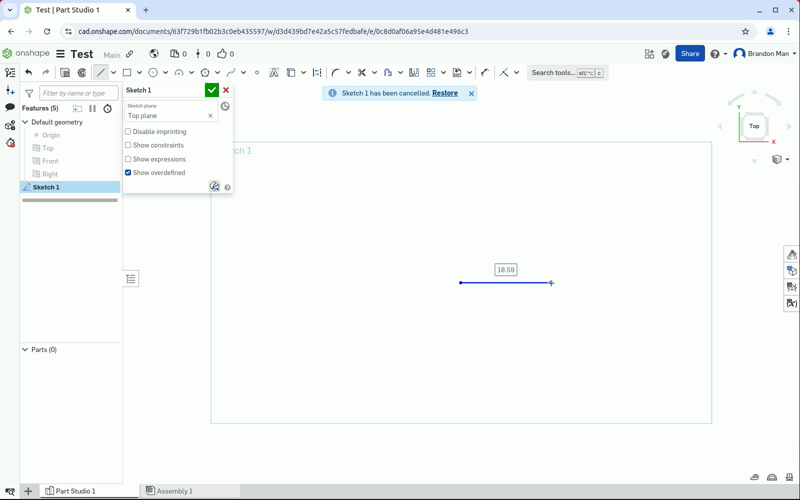
mouse_move(551, 192)
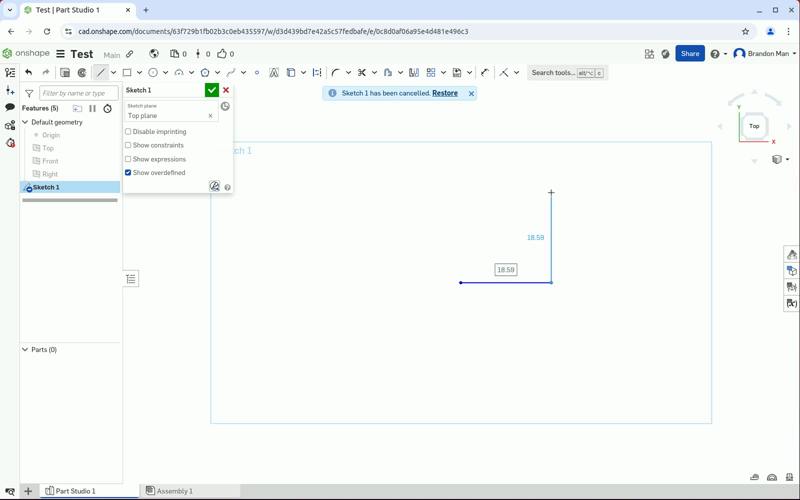
click(551, 192)
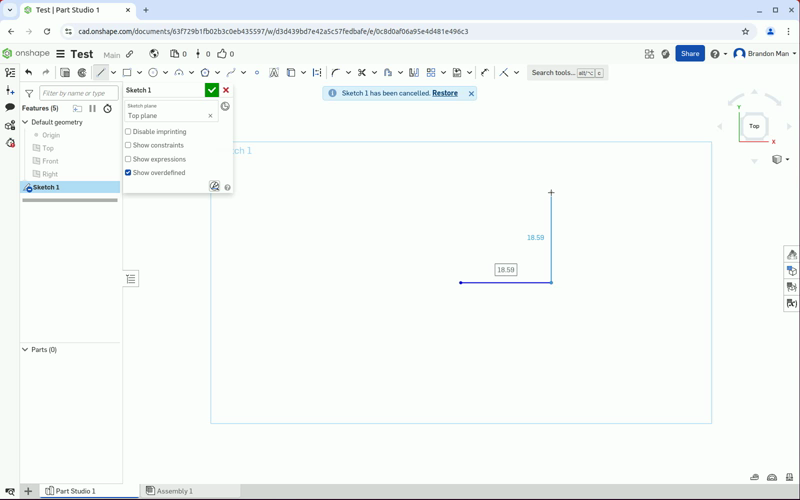
key_up(shift)
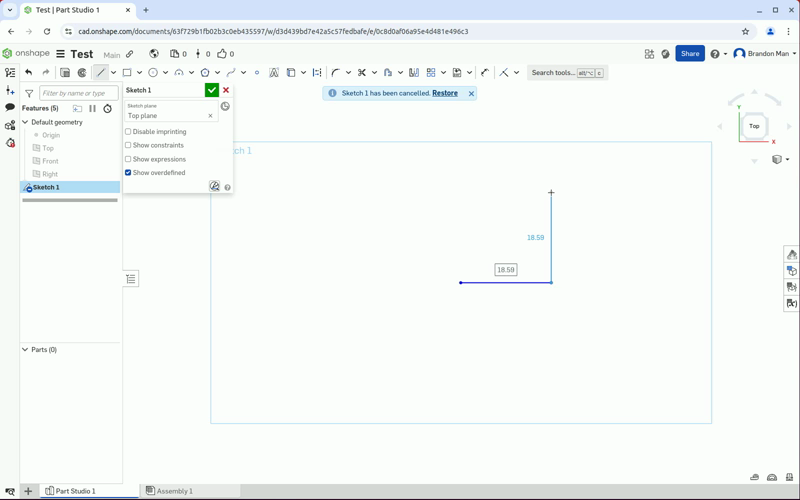
key_down(shift)
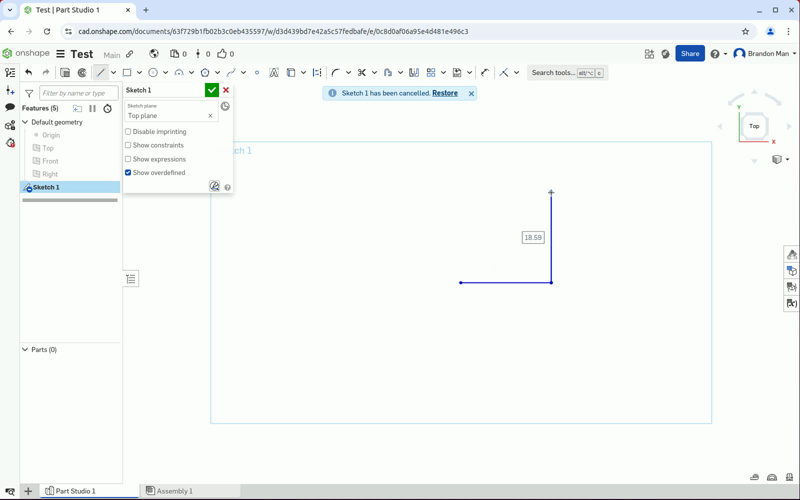
mouse_move(460, 192)
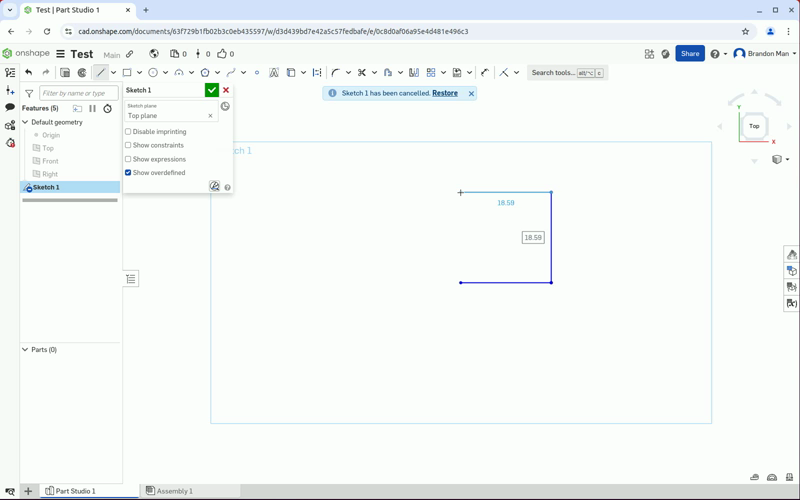
click(460, 192)
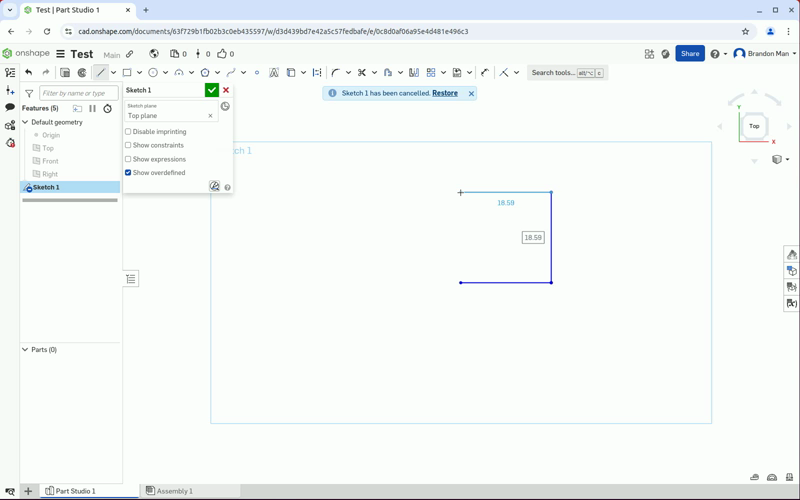
key_up(shift)
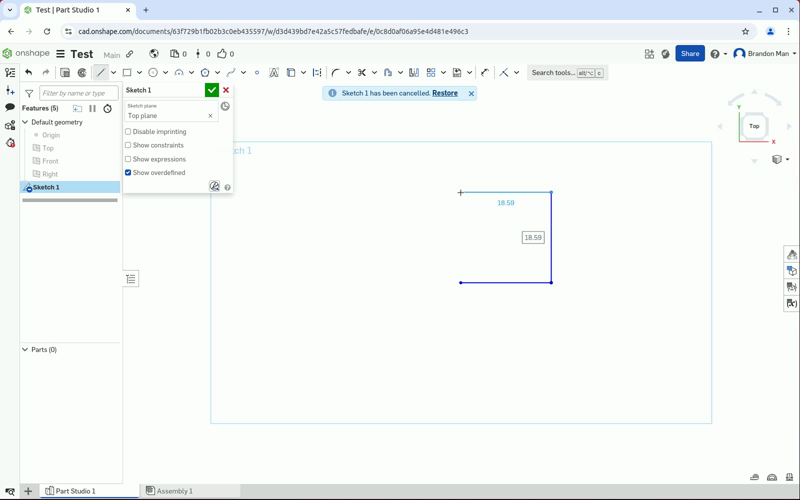
key_down(shift)
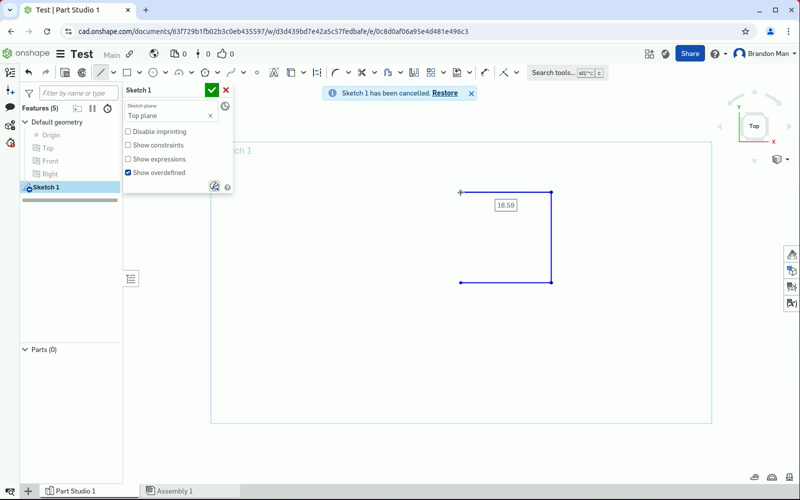
mouse_move(460, 282)
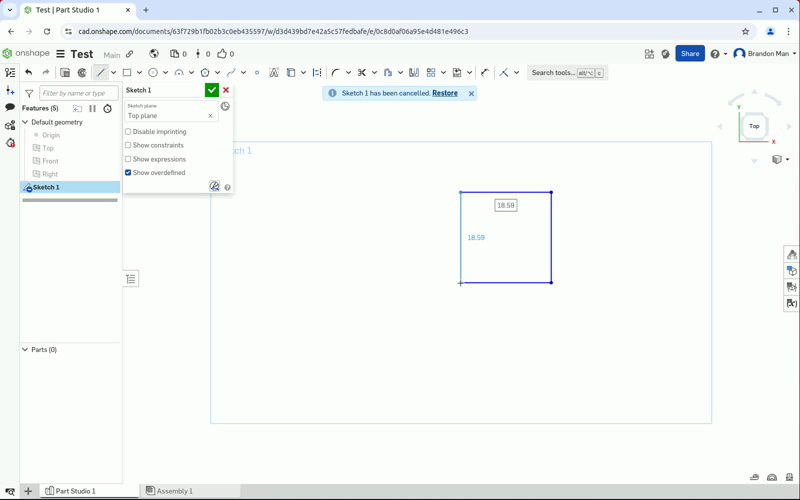
key_up(shift)
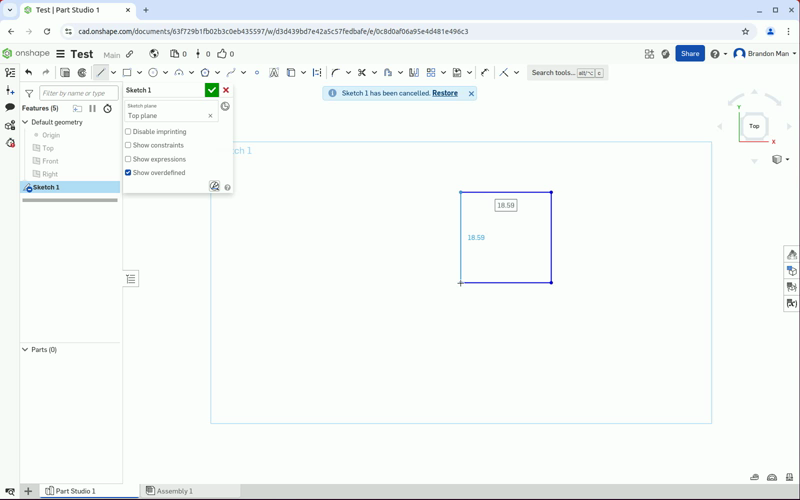
click(460, 282)
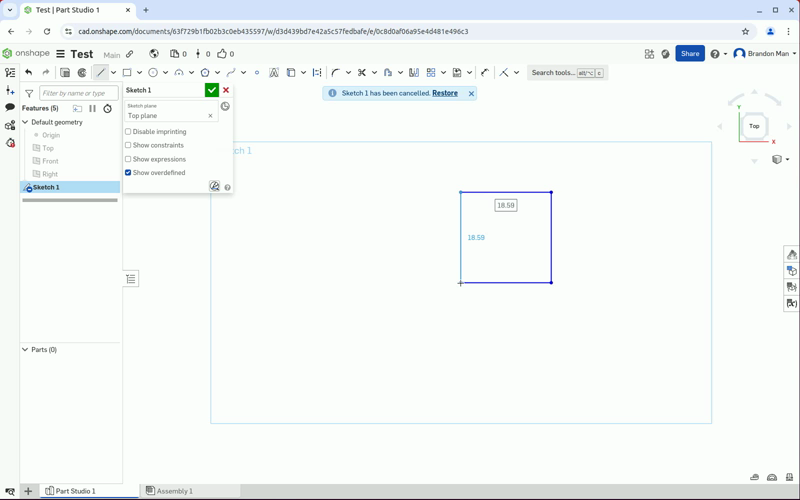
key(esc)
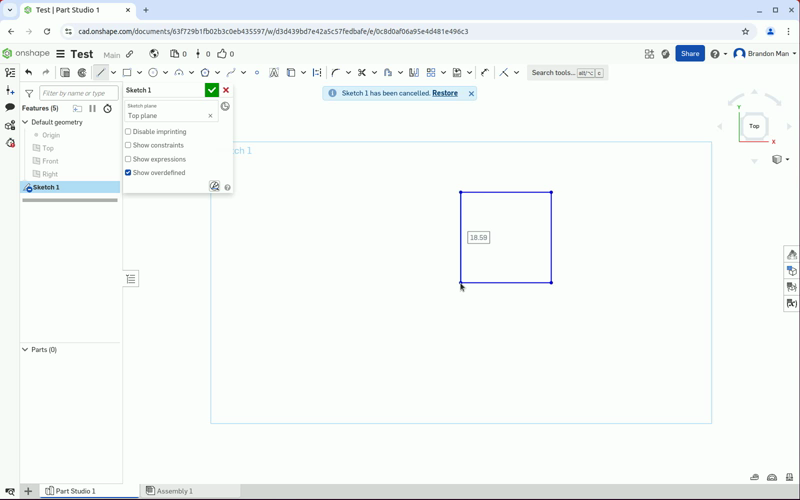
mouse_move(519, 260)
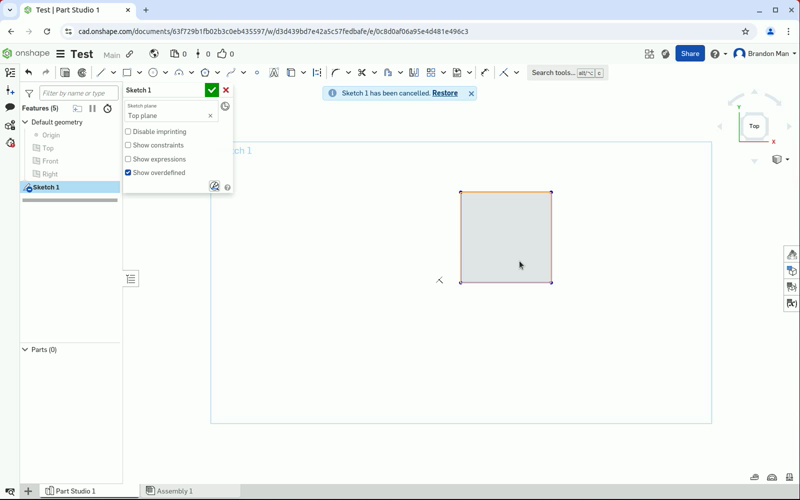
click(519, 260)
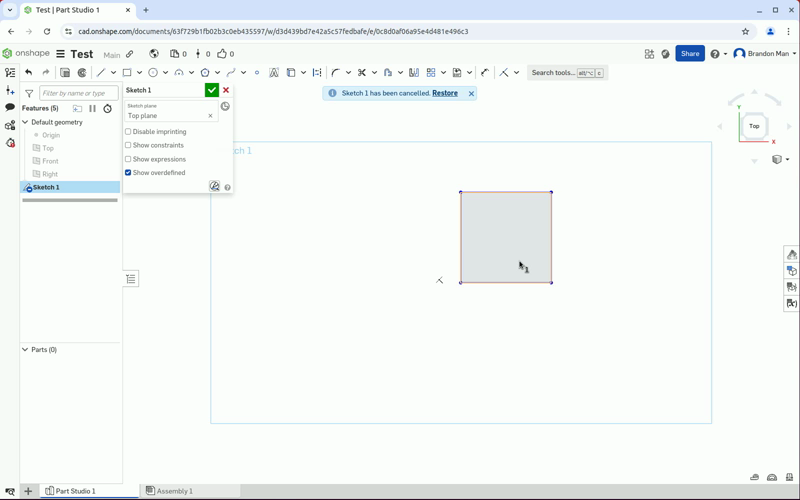
mouse_move(73, 352)
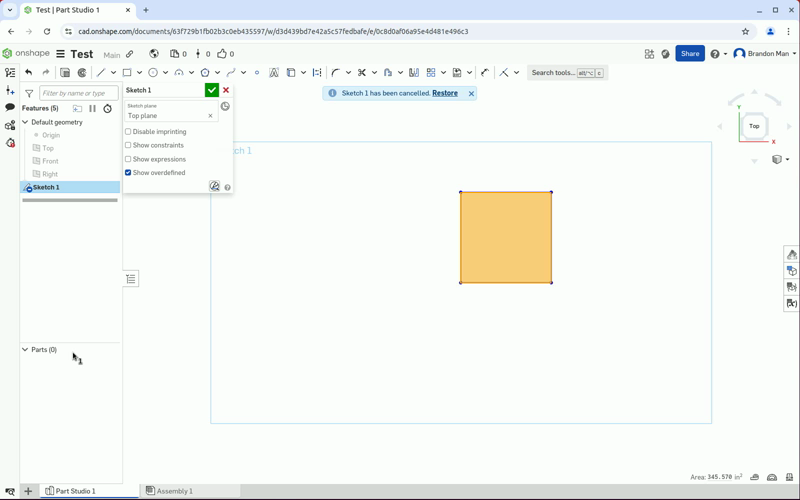
key(shift+y)
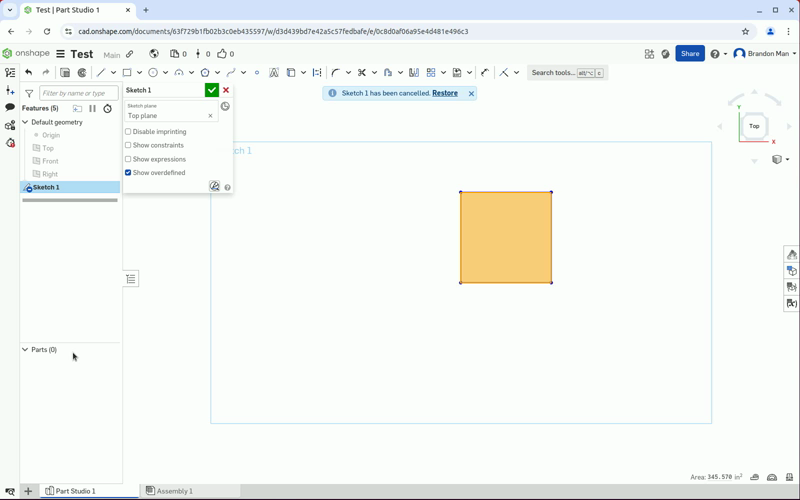
key(shift+e)
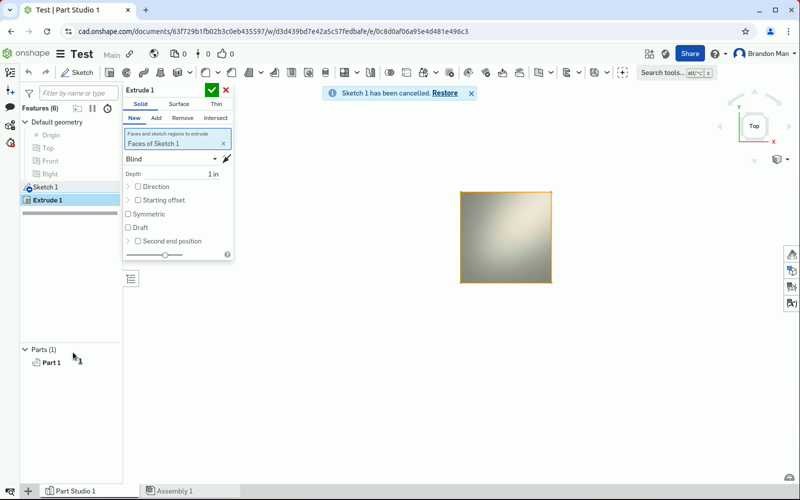
mouse_move(143, 106)
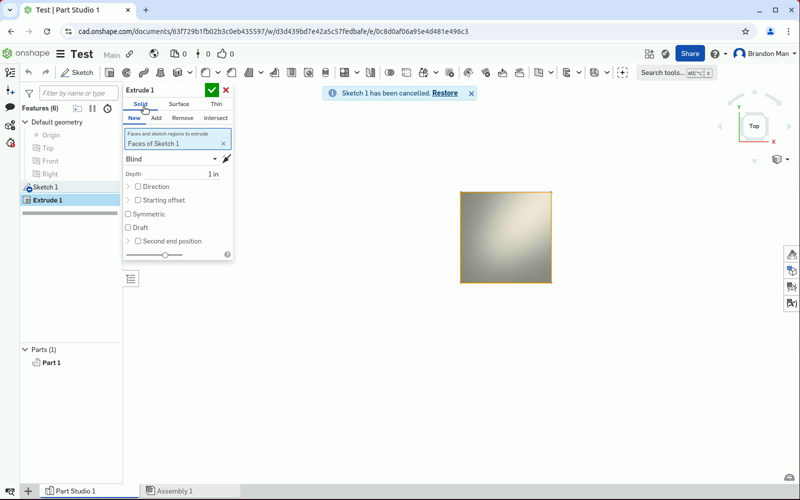
click(143, 106)
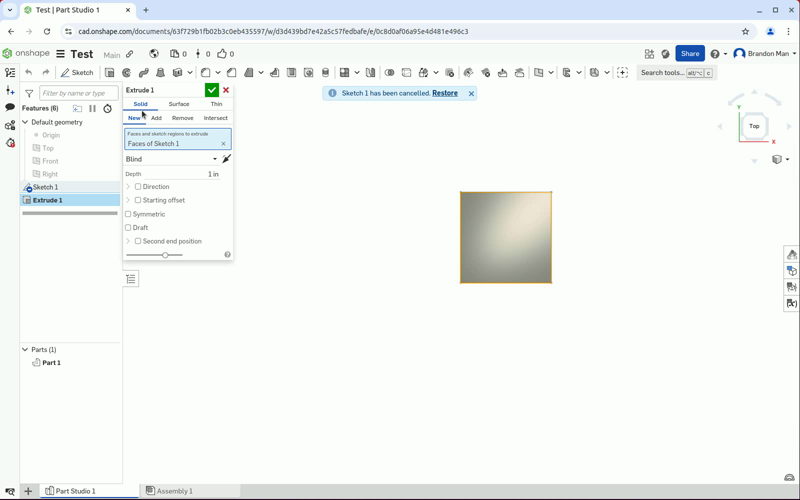
mouse_move(137, 120)
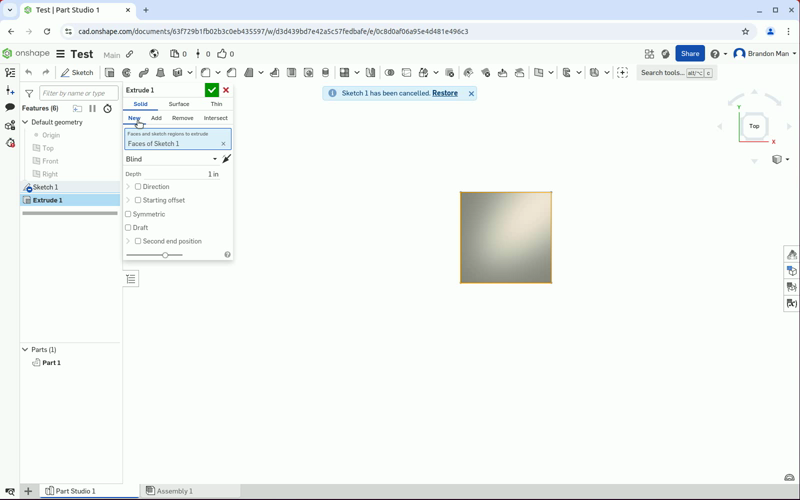
click(137, 120)
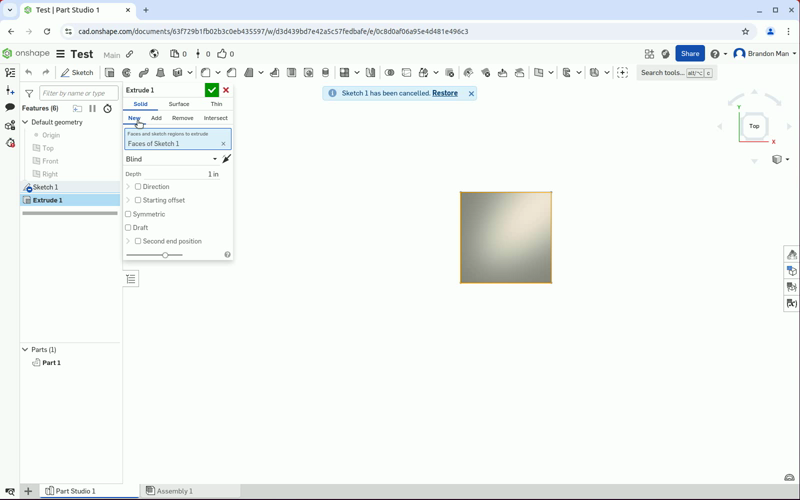
key(tab, 4)
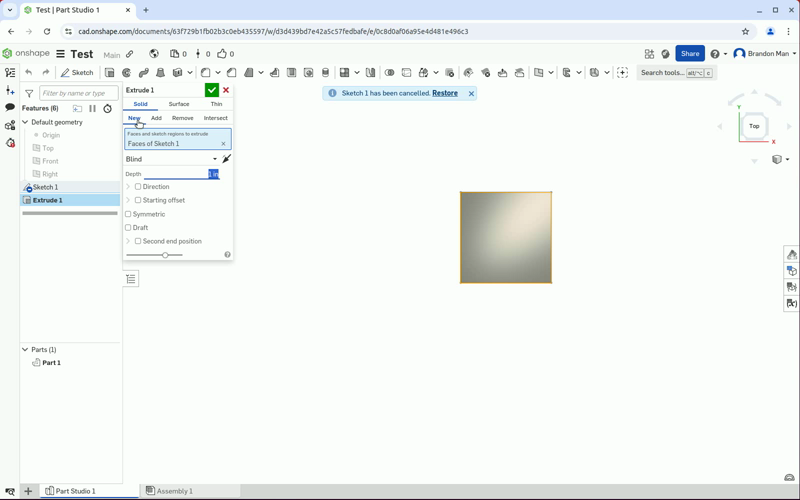
text(18.535)
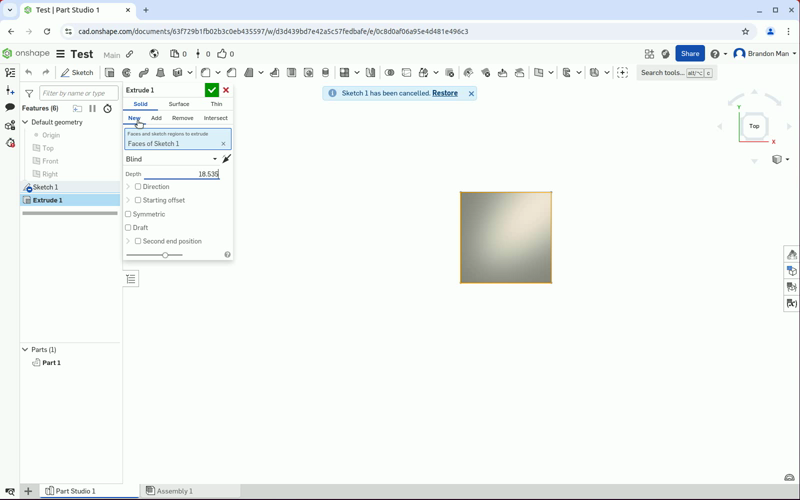
key(enter)
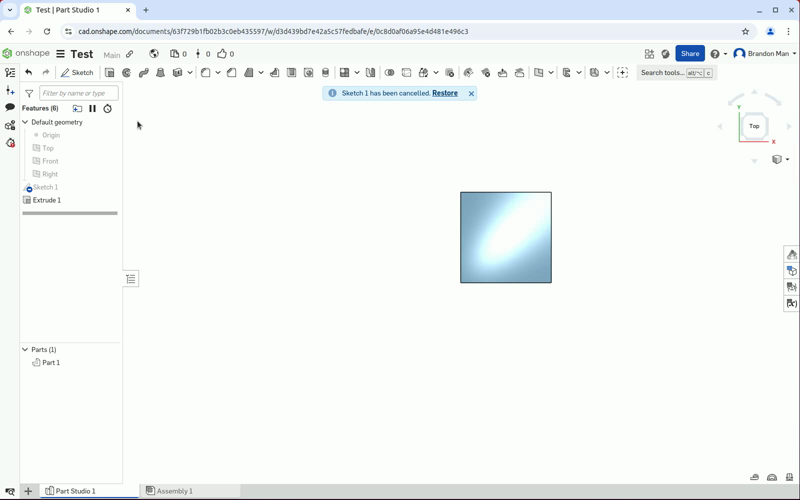
key(shift+h)
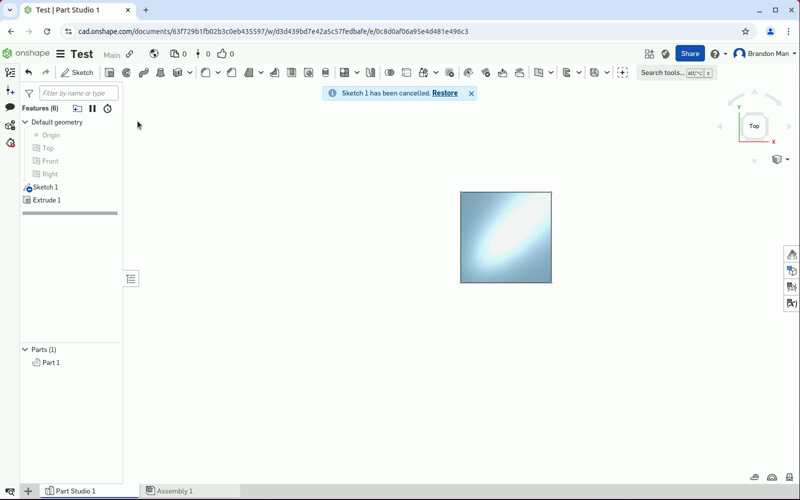
key(shift+h)
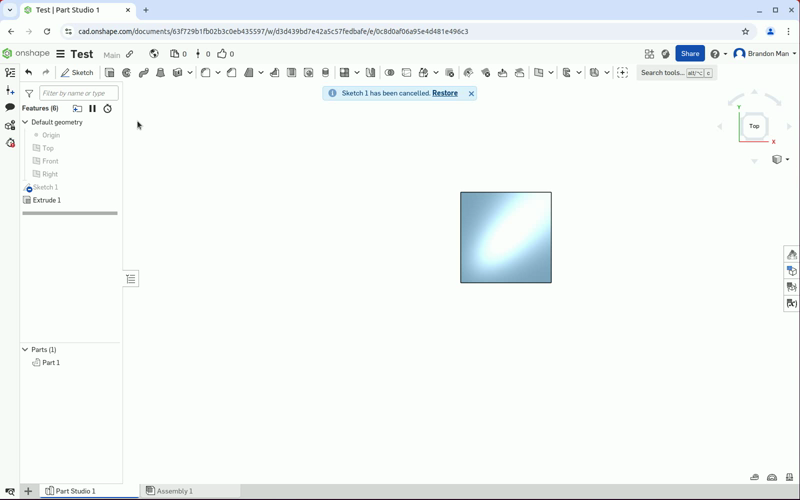
mouse_move(73, 189)
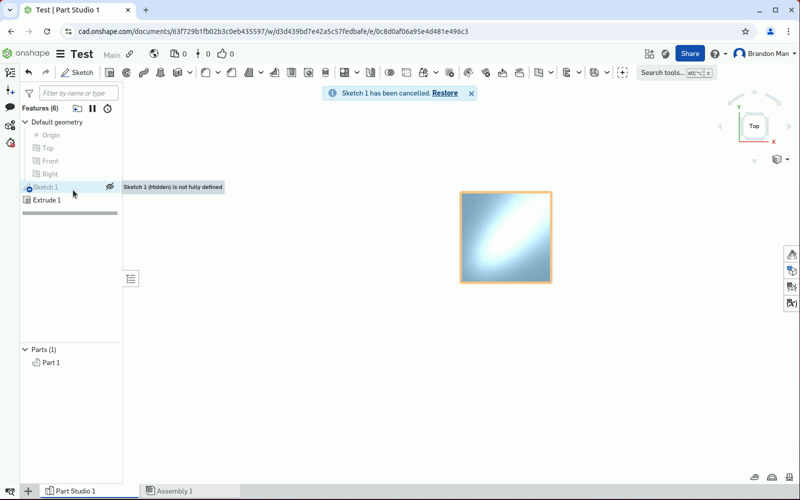
click(73, 189)
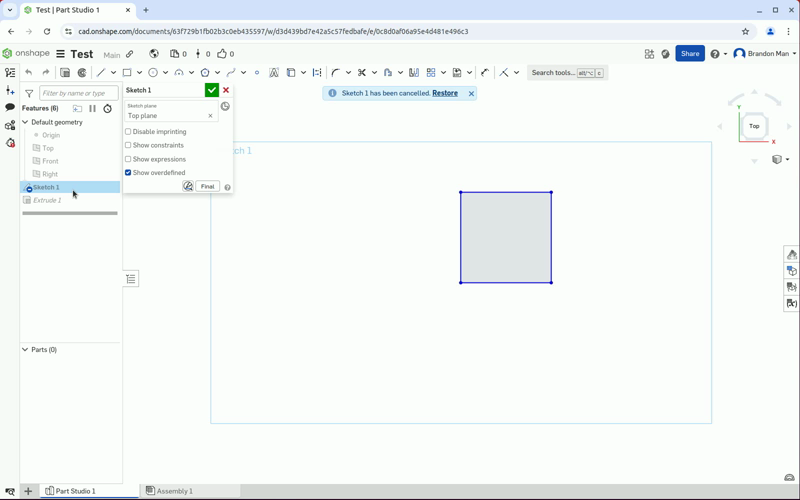
mouse_move(229, 92)
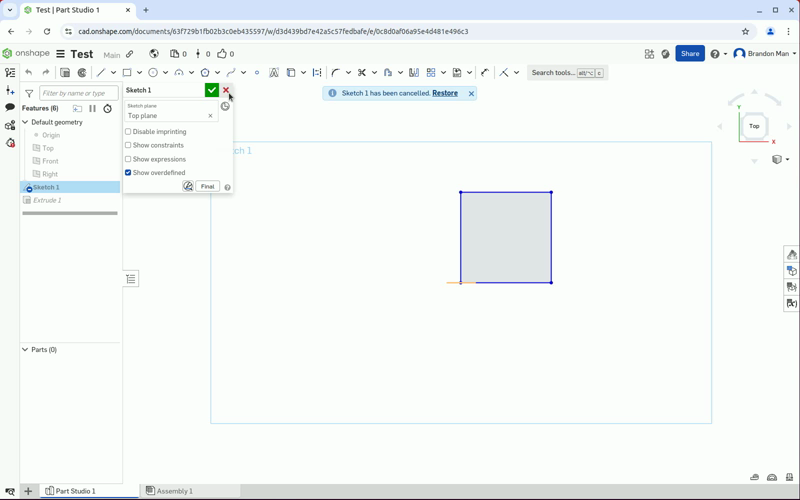
click(229, 92)
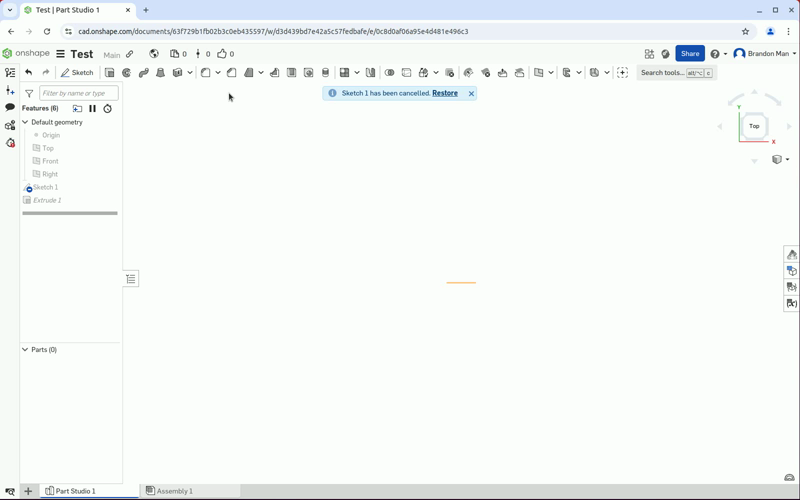
mouse_move(541, 75)
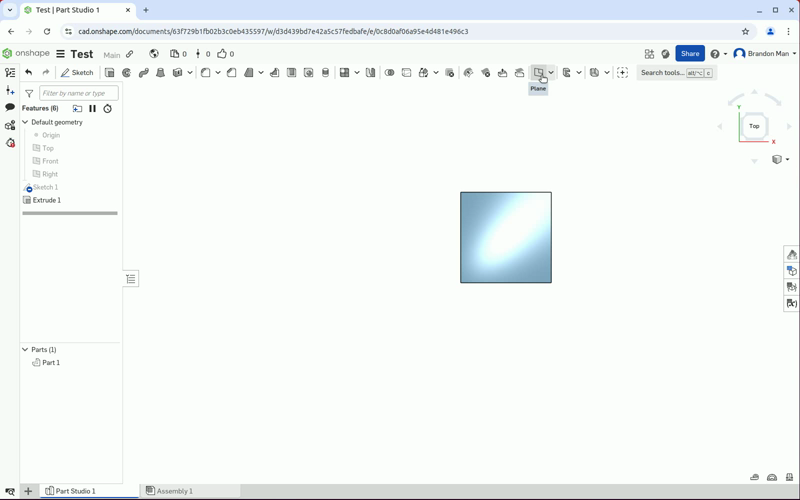
click(541, 75)
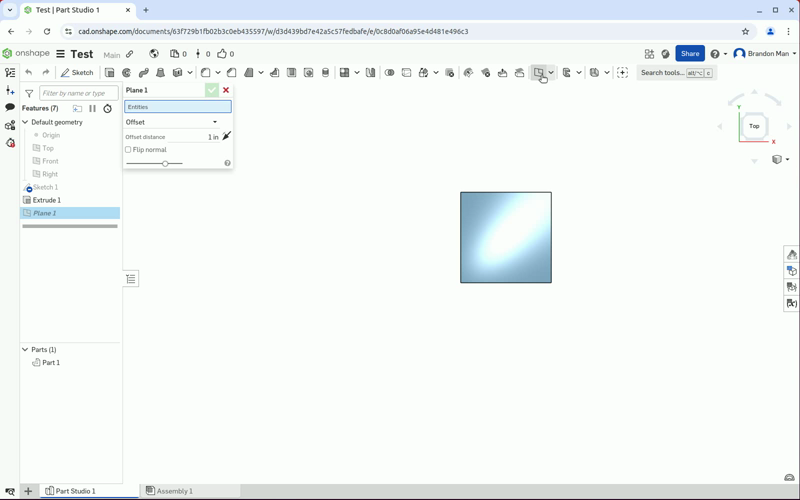
mouse_move(73, 150)
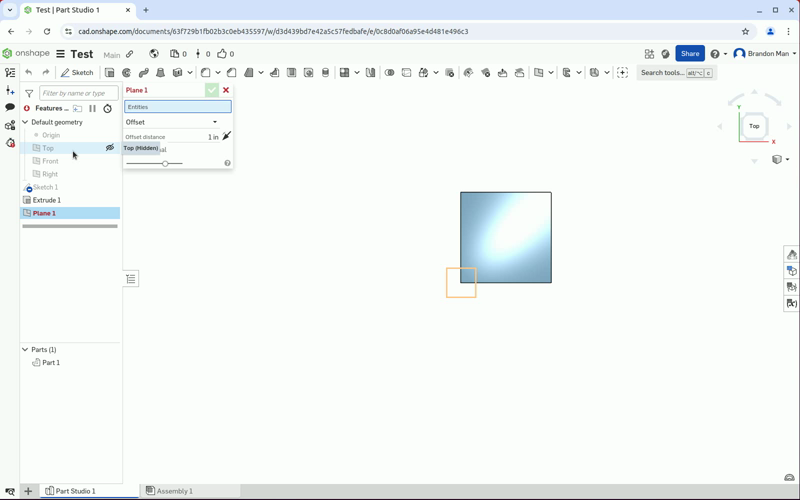
click(73, 150)
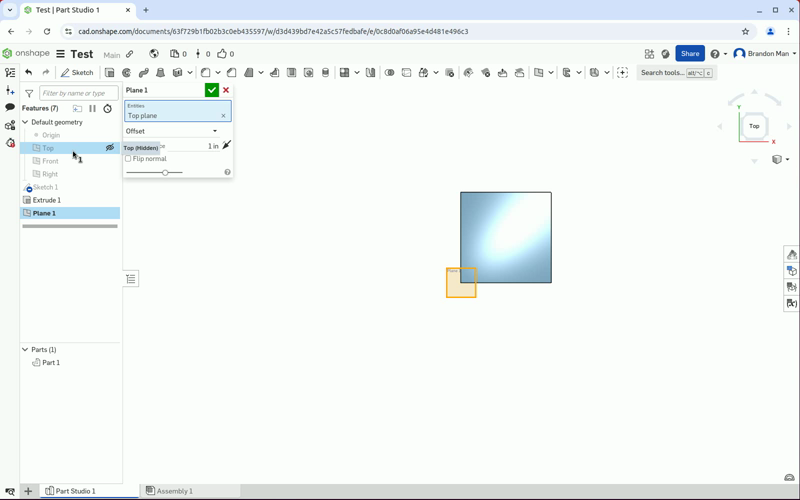
key(tab, 2)
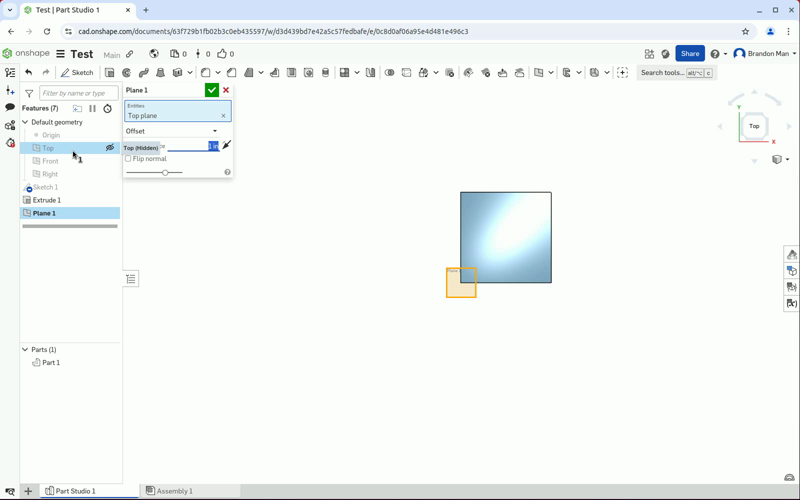
text(18.548)
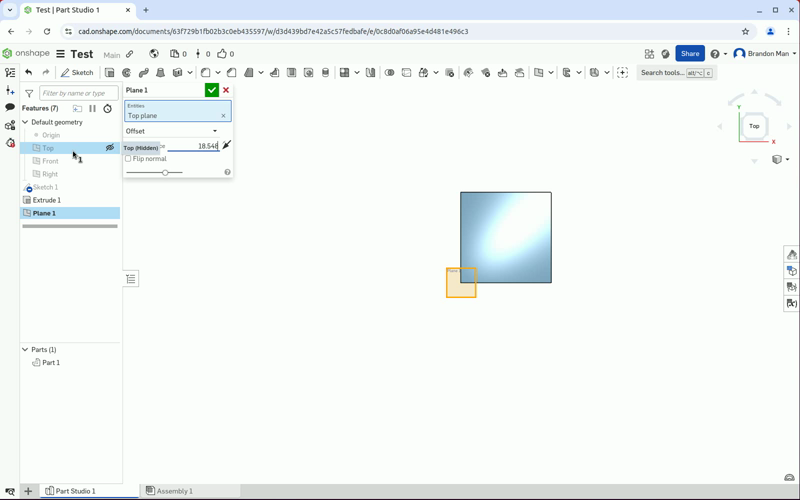
key(enter, 2)
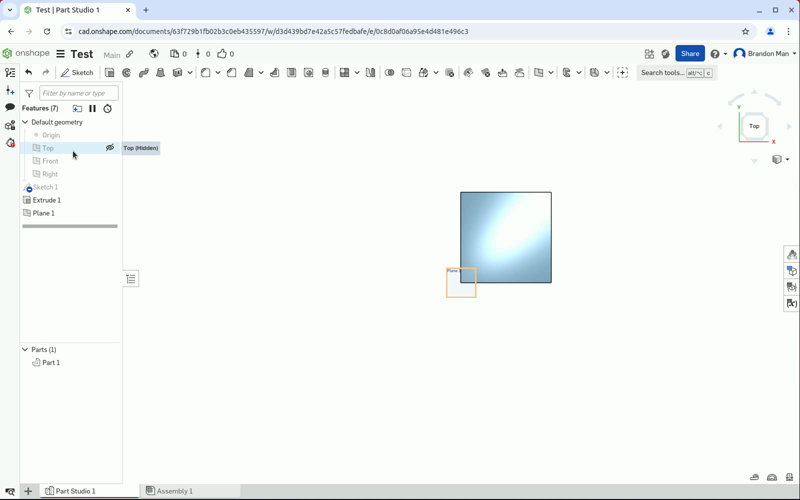
key(shift+s)
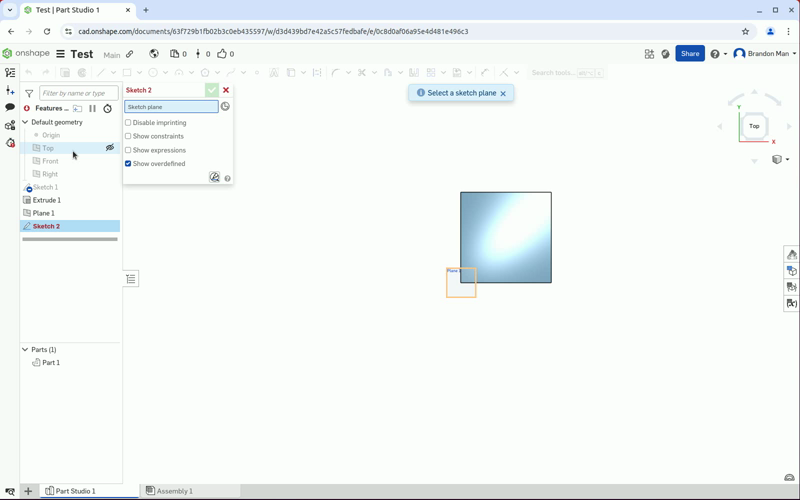
mouse_move(73, 215)
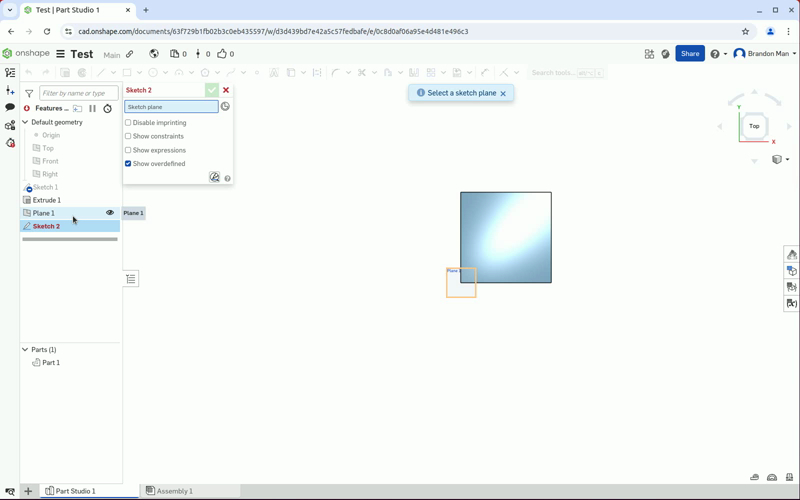
click(73, 215)
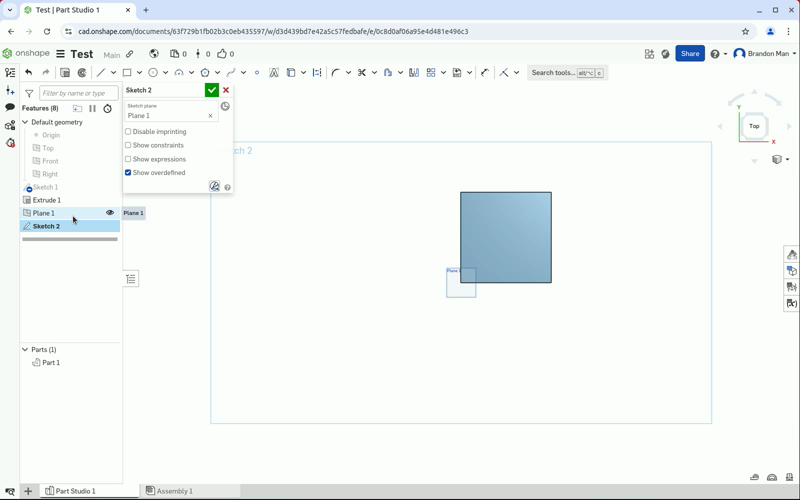
mouse_move(73, 352)
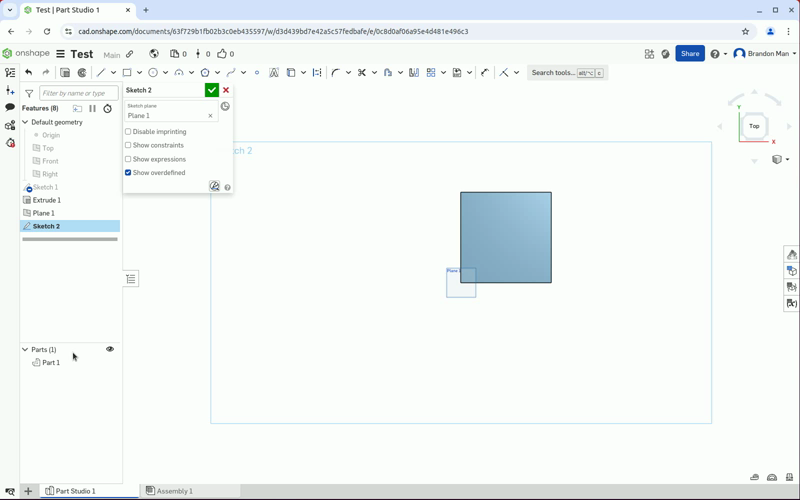
key(y)
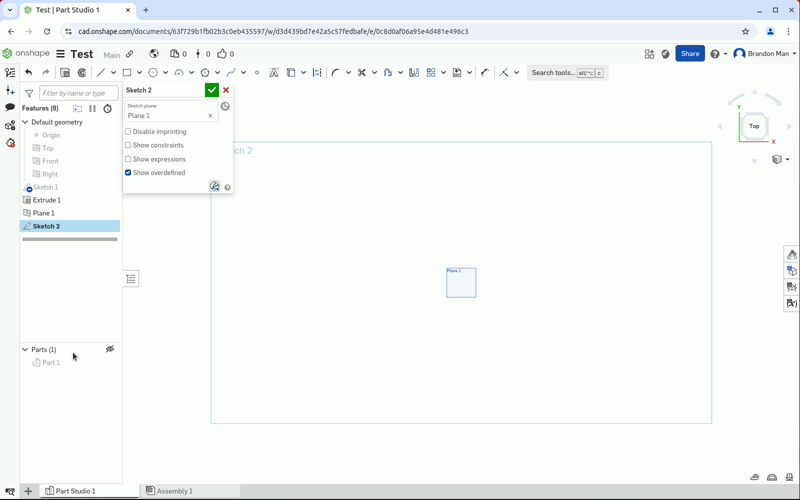
key(c)
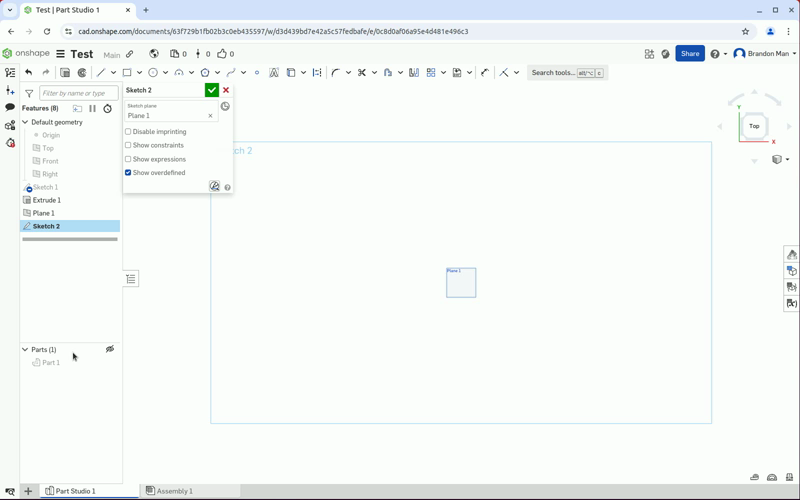
key_down(shift)
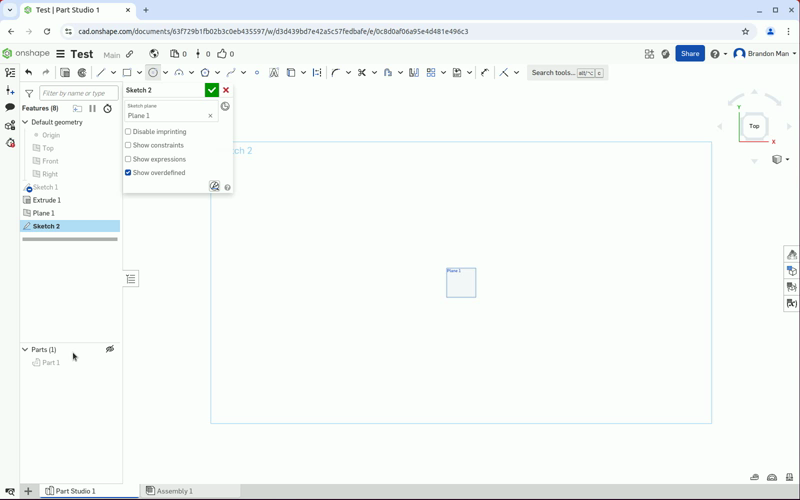
mouse_move(506, 238)
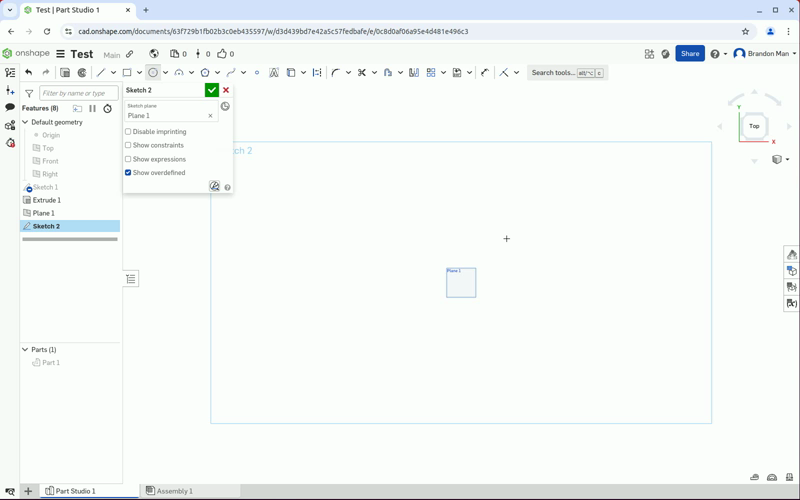
click(506, 238)
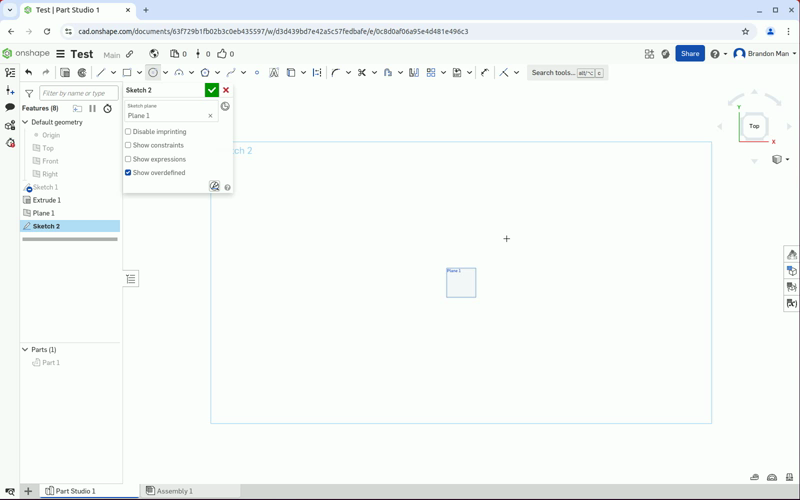
key_up(shift)
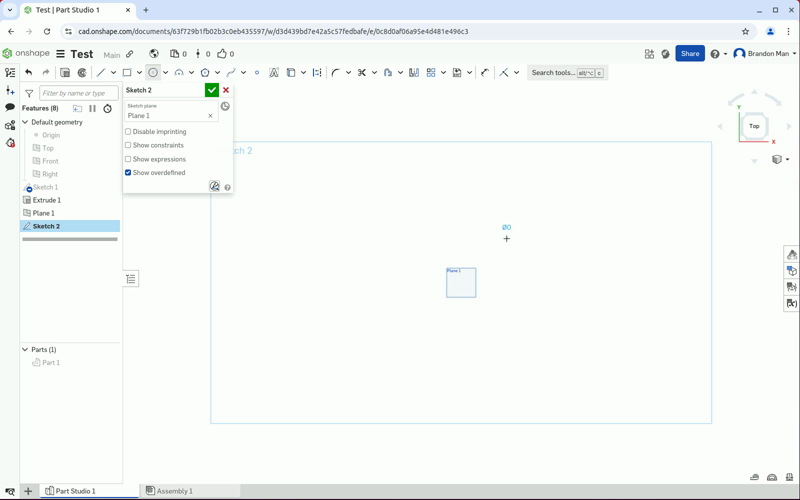
mouse_move(518, 238)
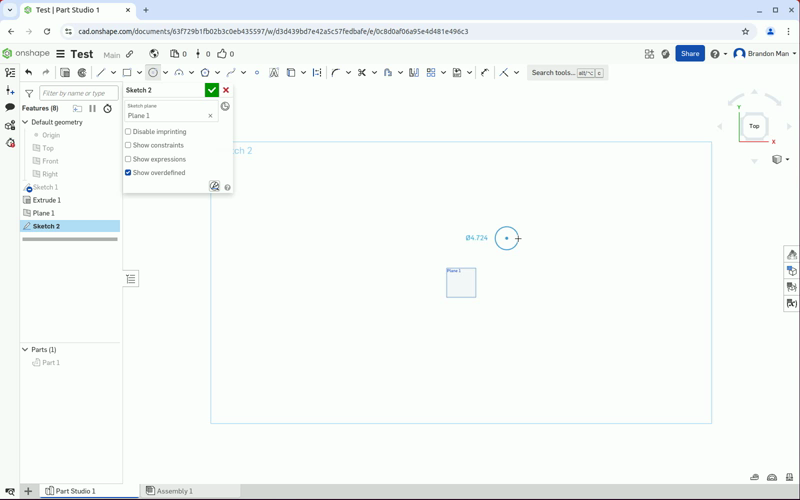
click(518, 238)
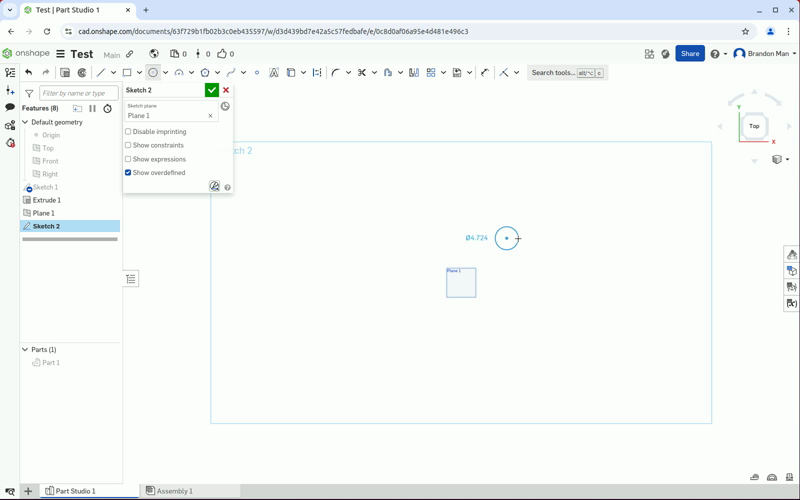
key(esc)
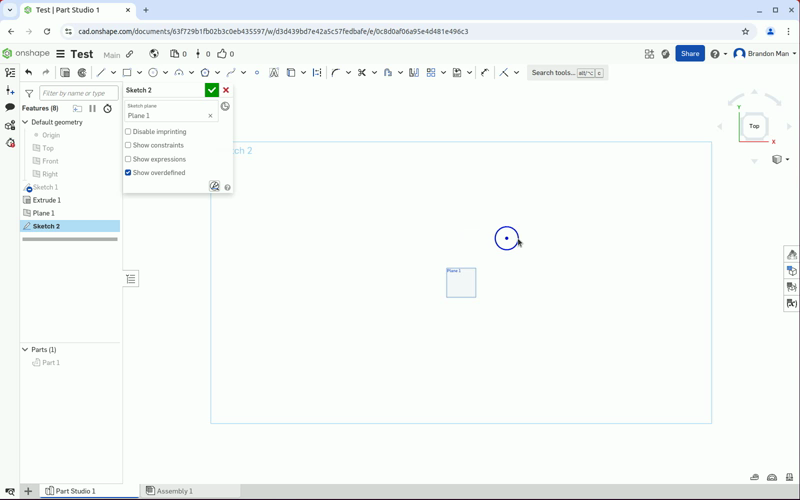
mouse_move(504, 235)
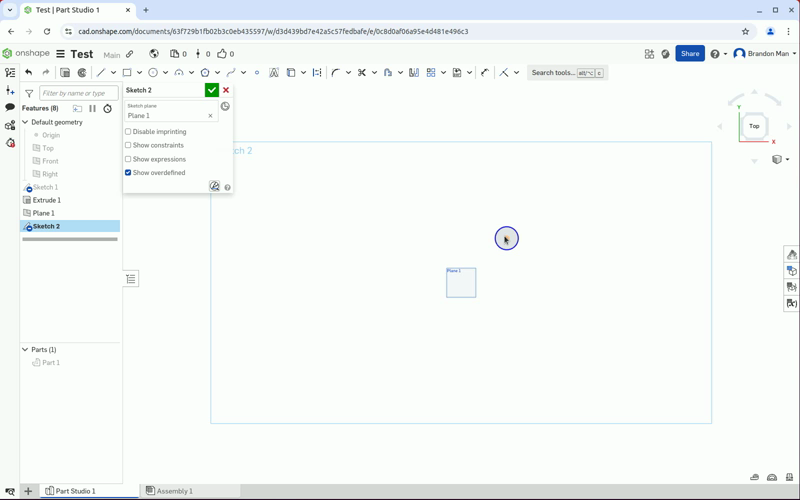
scroll(6)
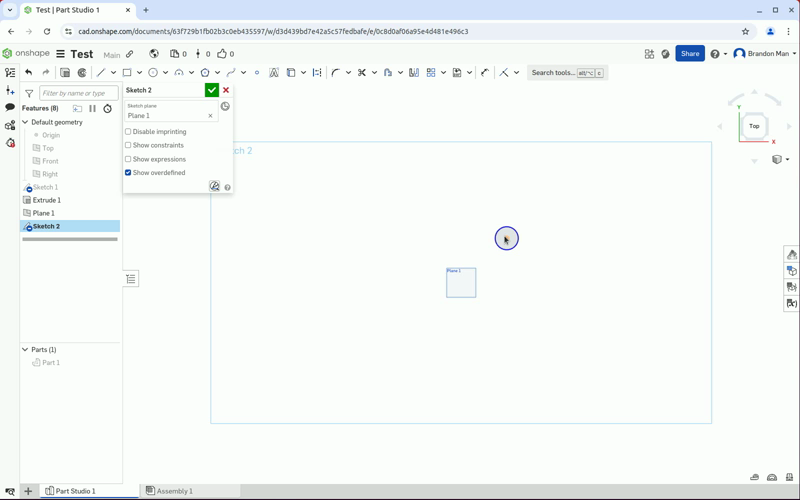
scroll(6)
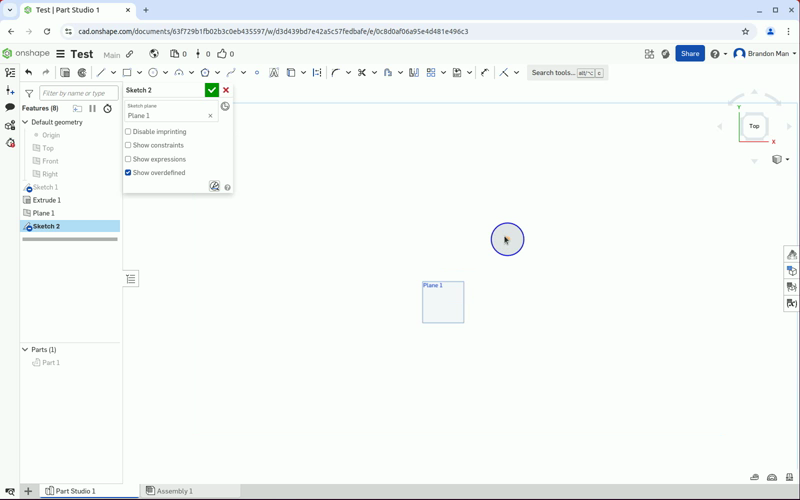
scroll(6)
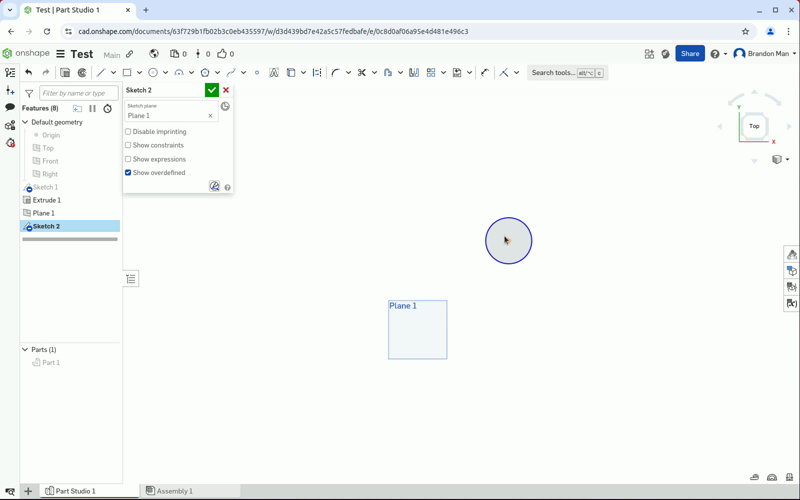
scroll(6)
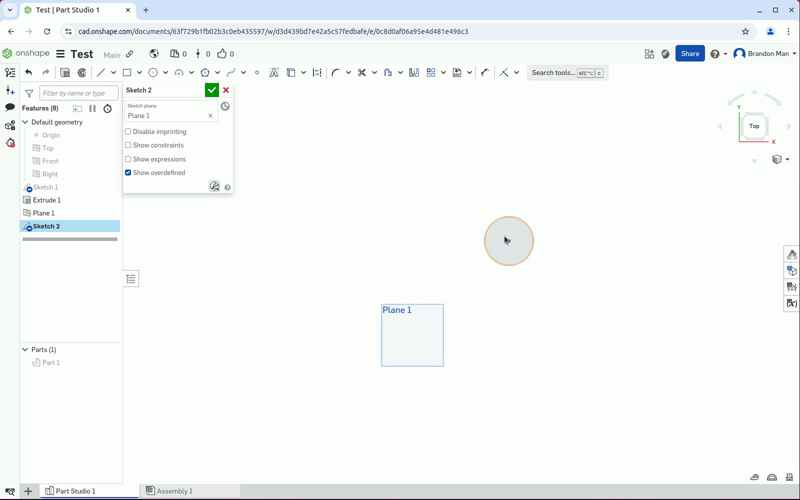
scroll(6)
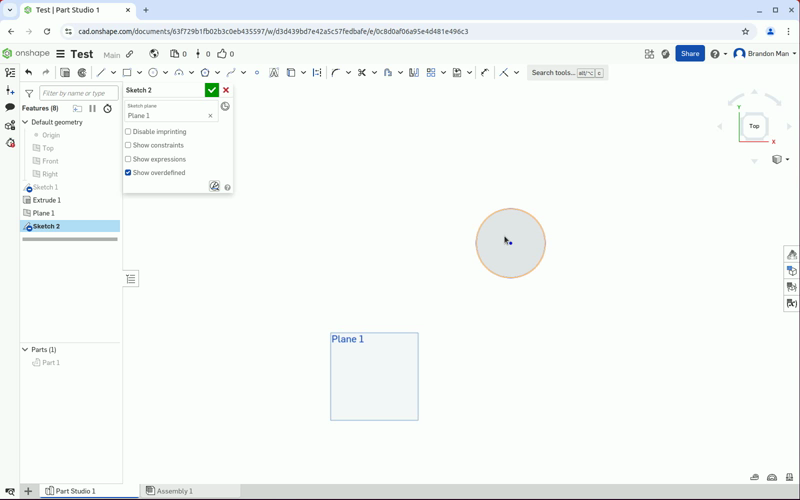
scroll(6)
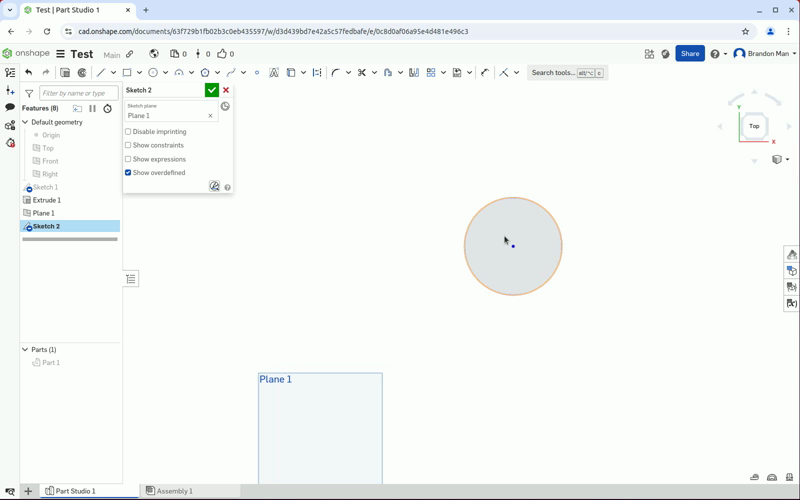
scroll(6)
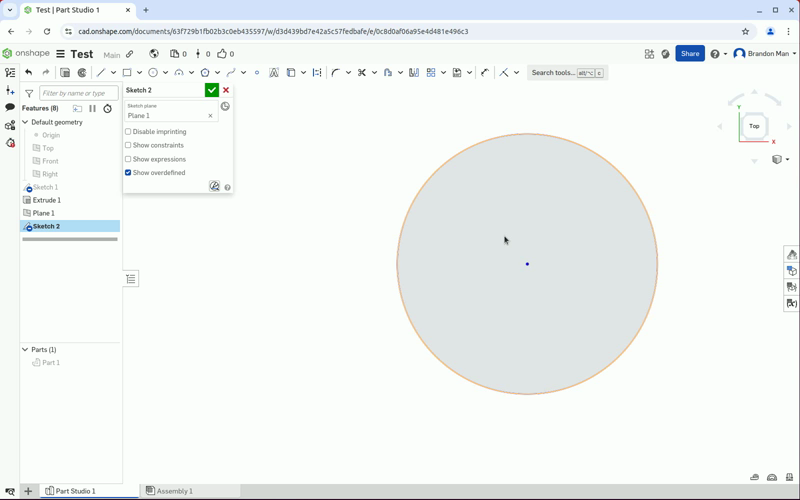
click(504, 235)
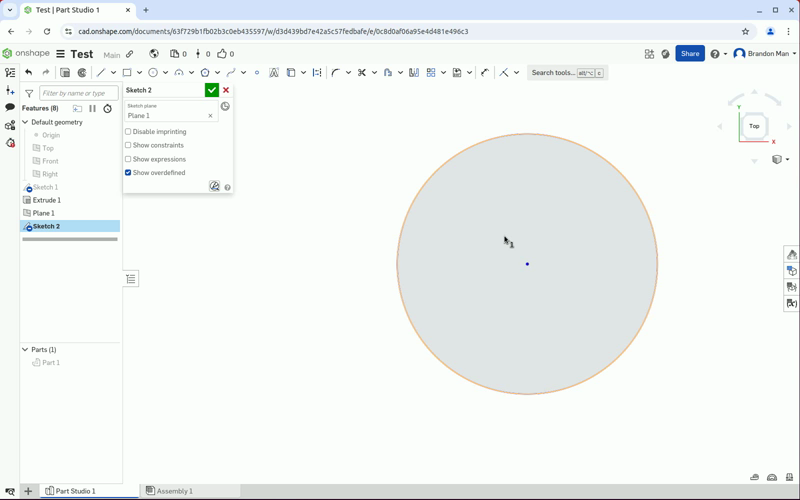
scroll(-6)
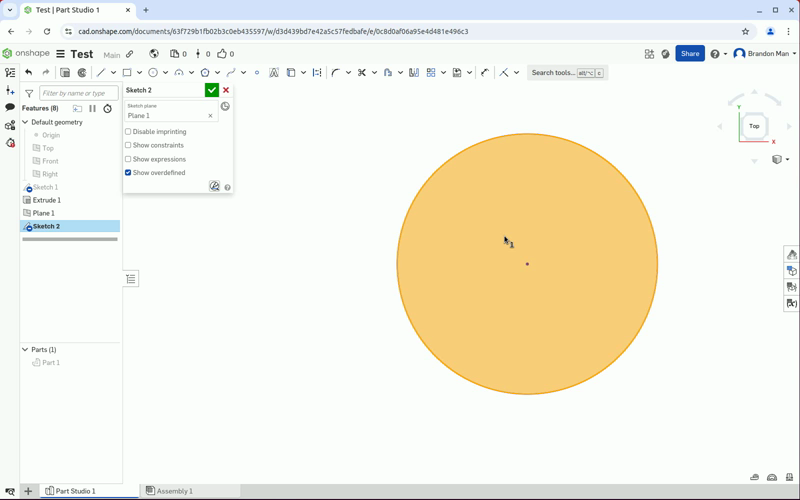
scroll(-6)
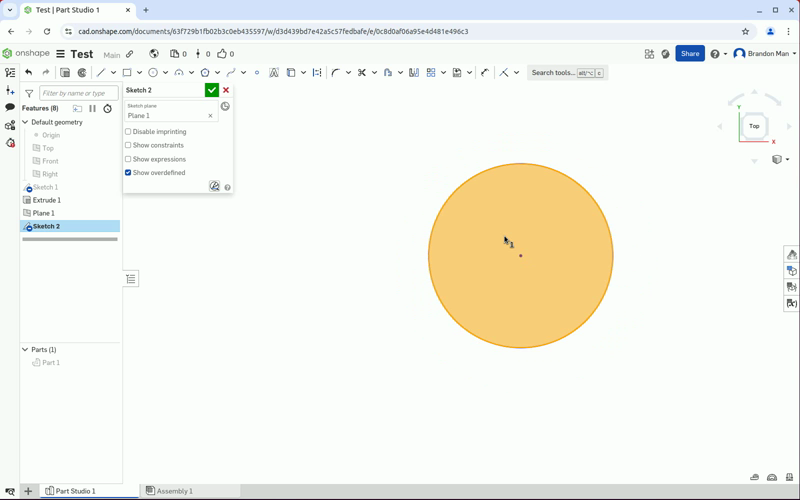
scroll(-6)
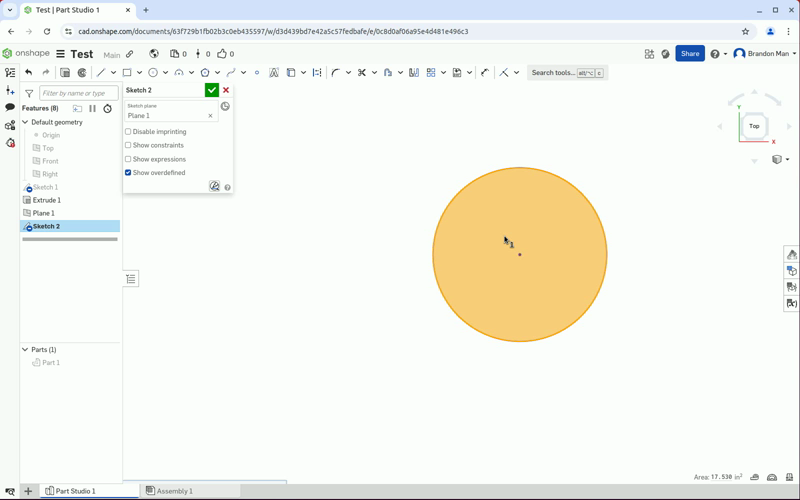
scroll(-6)
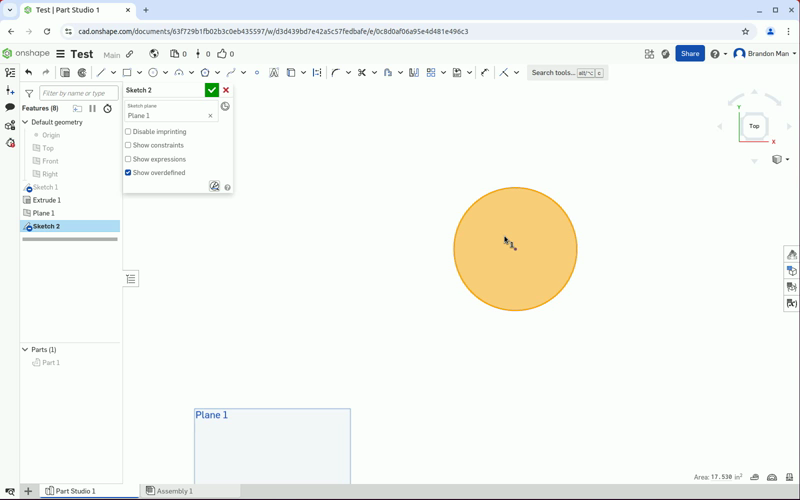
scroll(-6)
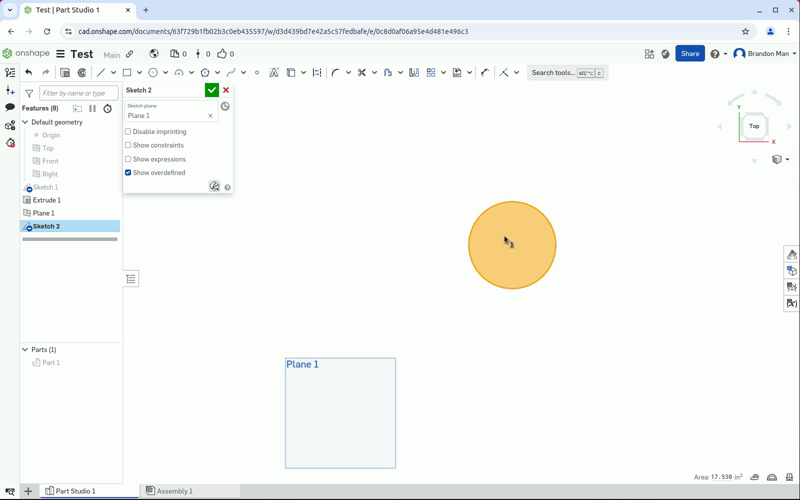
scroll(-6)
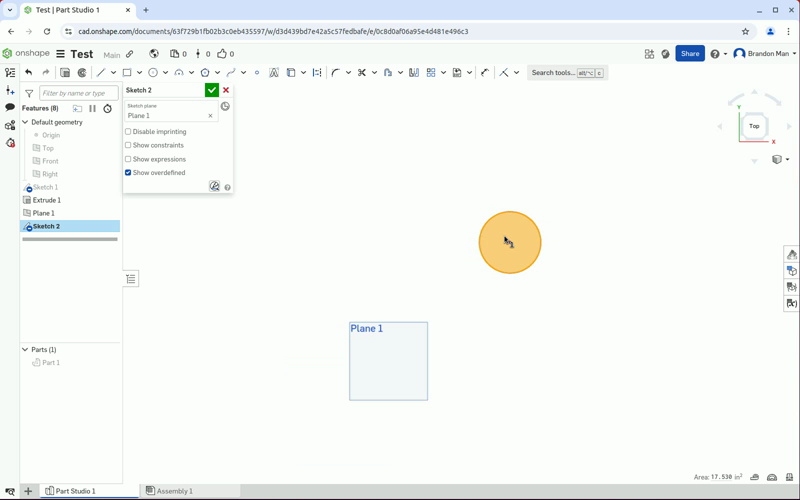
scroll(-6)
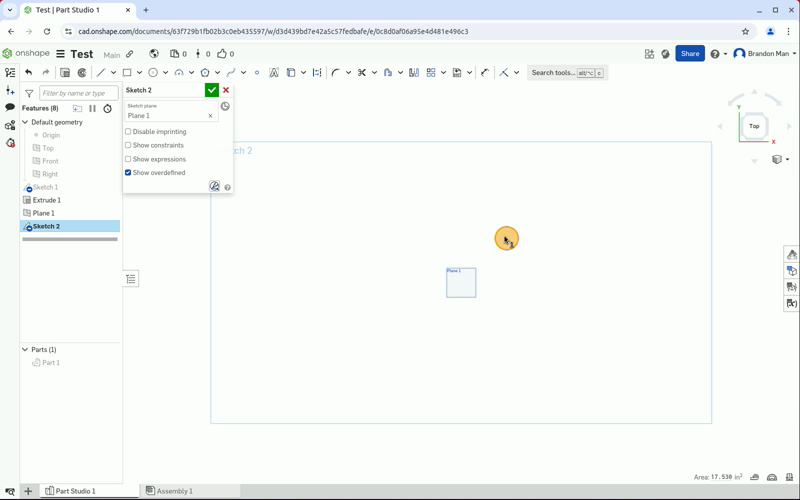
mouse_move(73, 352)
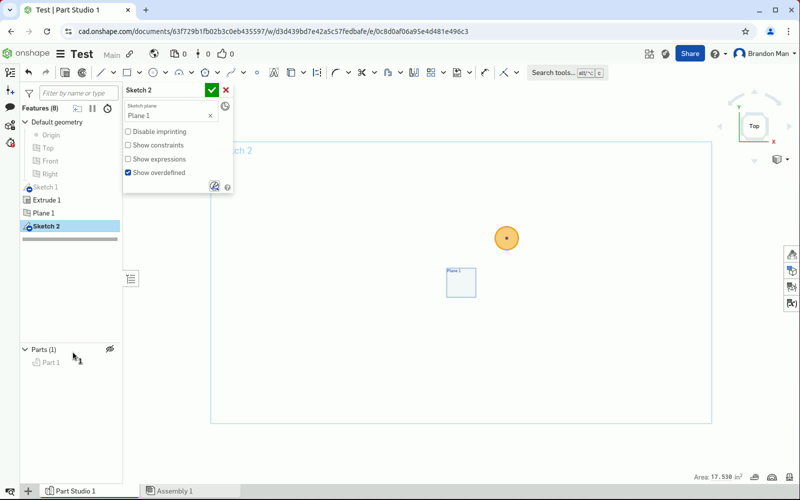
key(shift+y)
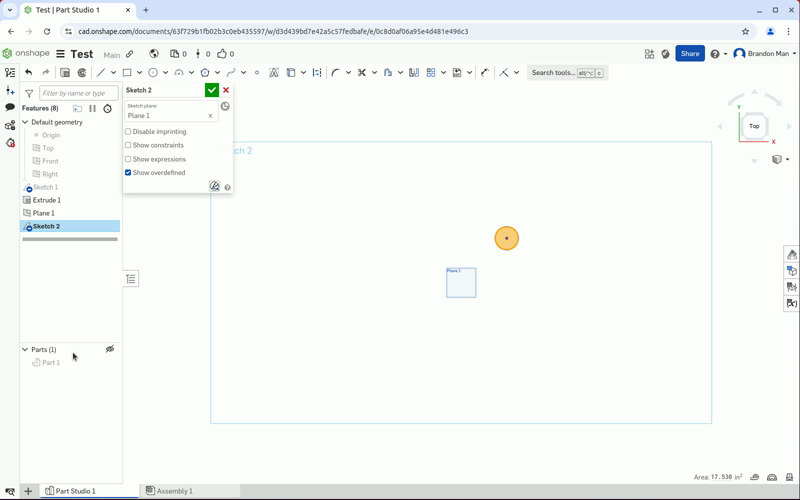
key(shift+e)
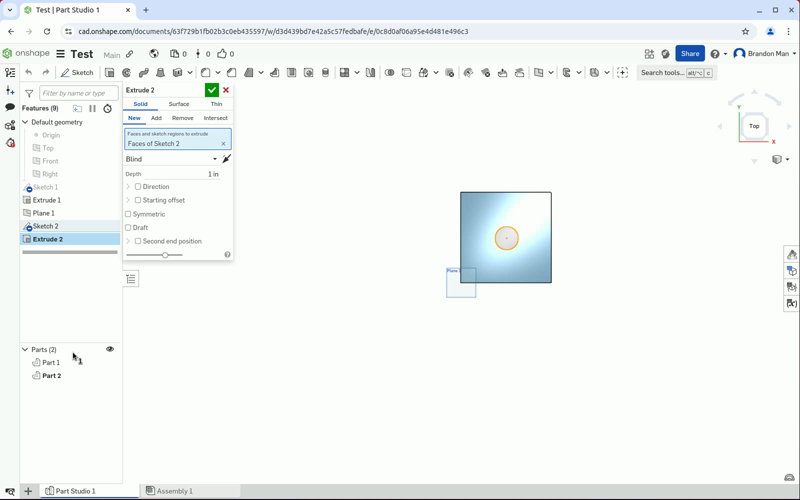
mouse_move(143, 106)
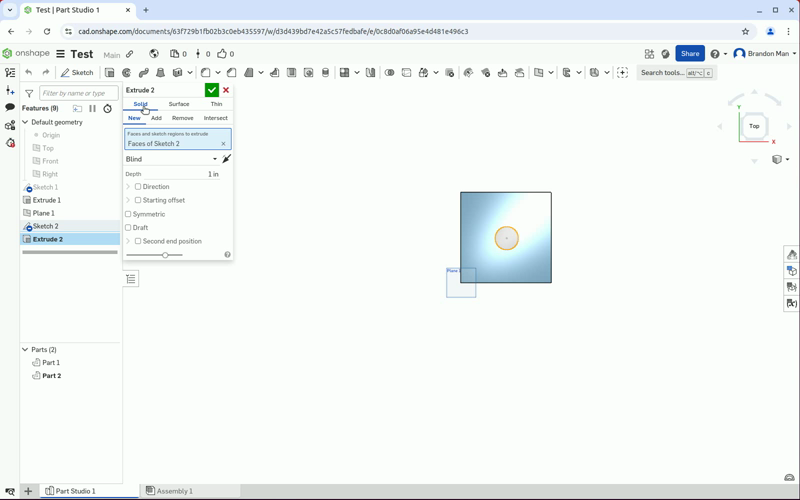
click(143, 106)
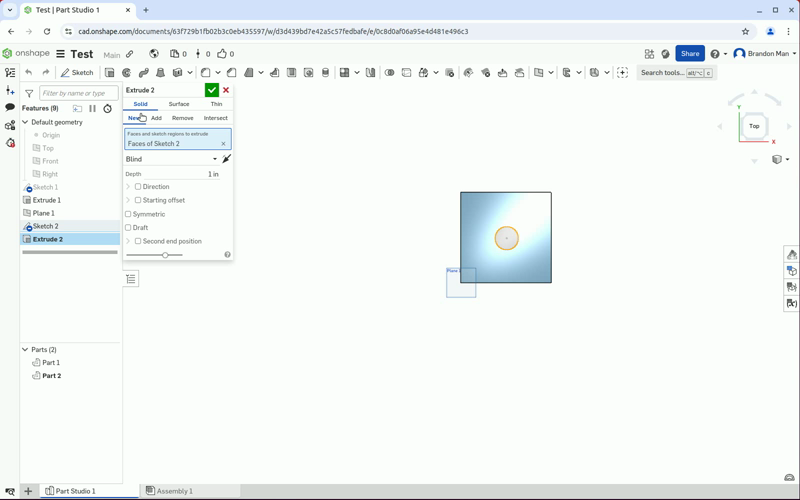
mouse_move(137, 120)
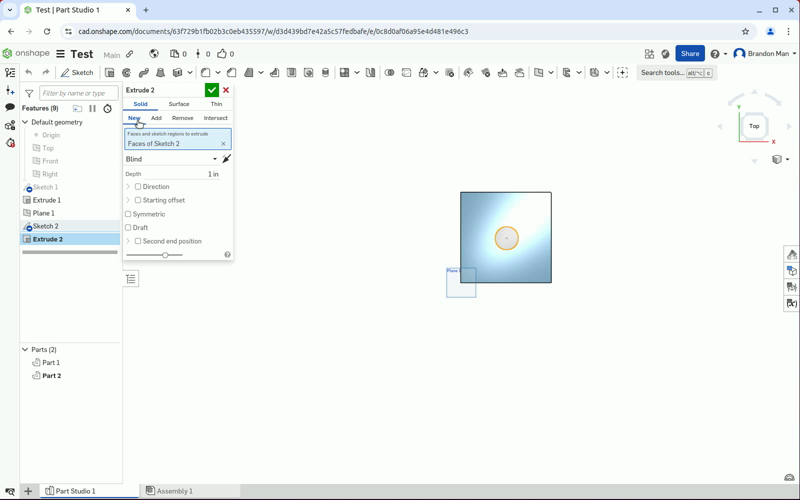
click(137, 120)
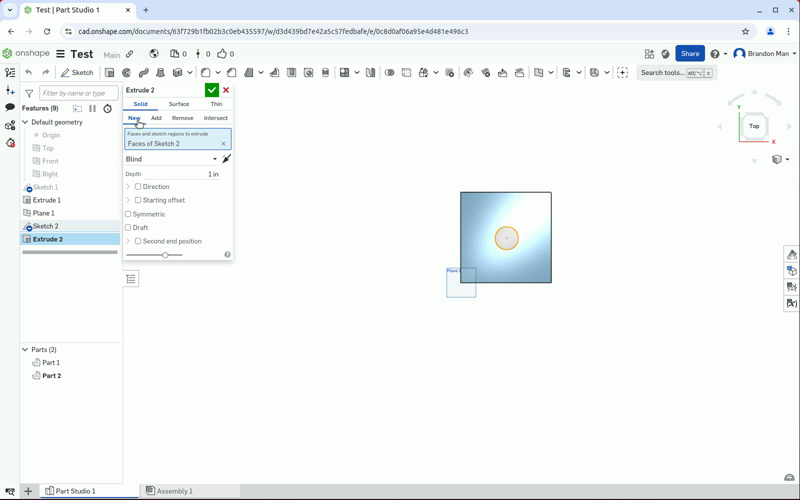
key(tab, 4)
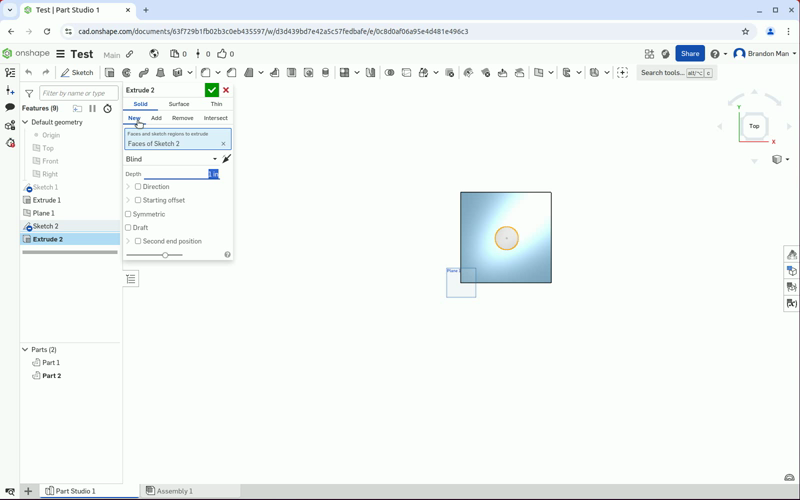
text(4.574)
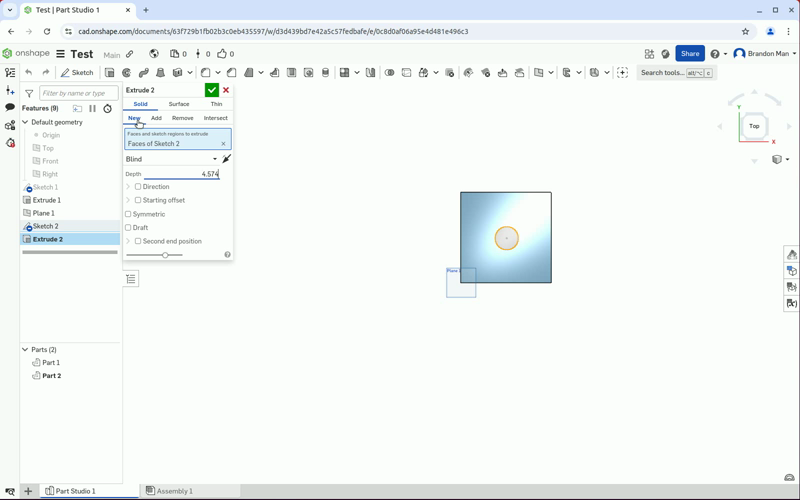
key(enter)
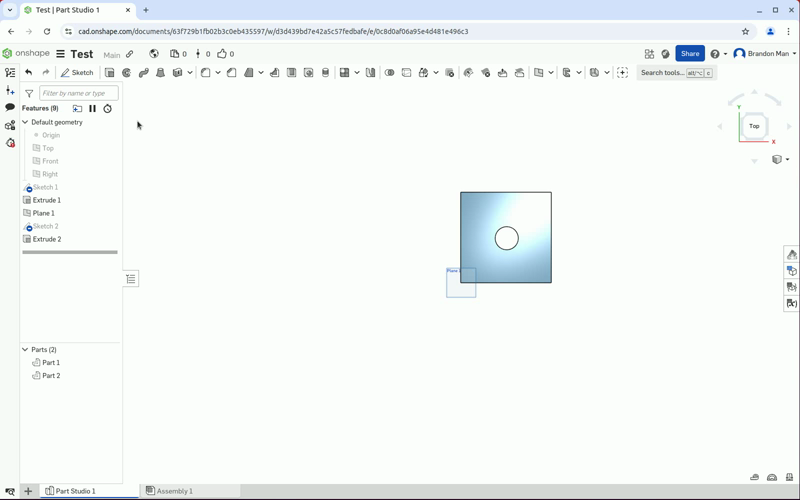
key(shift+h)
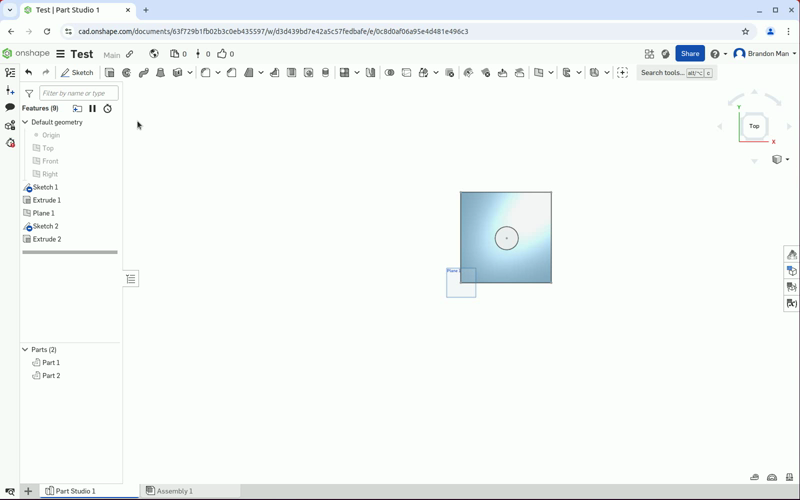
key(shift+h)
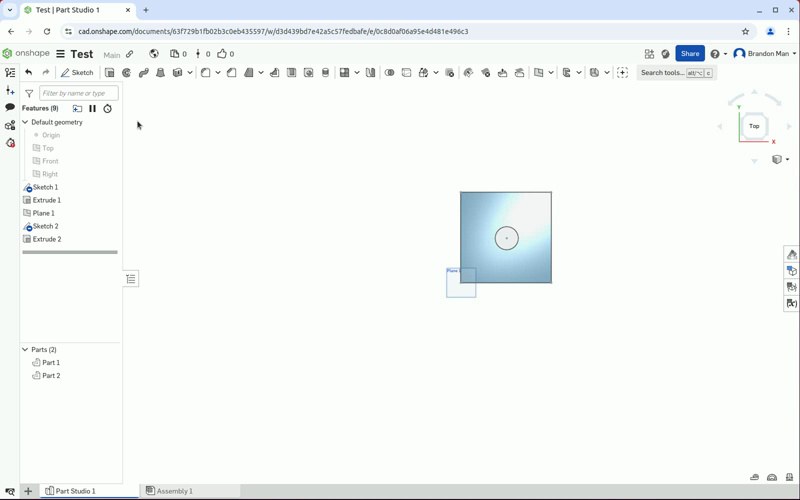
key(shift+7)
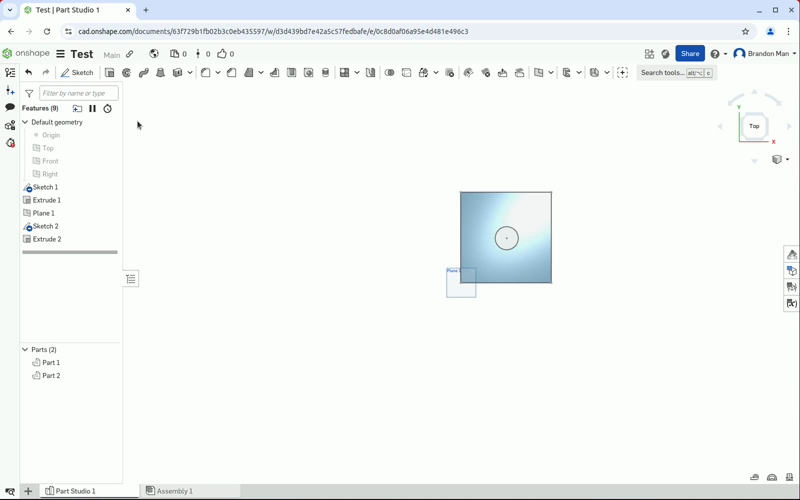
key(up, 3)
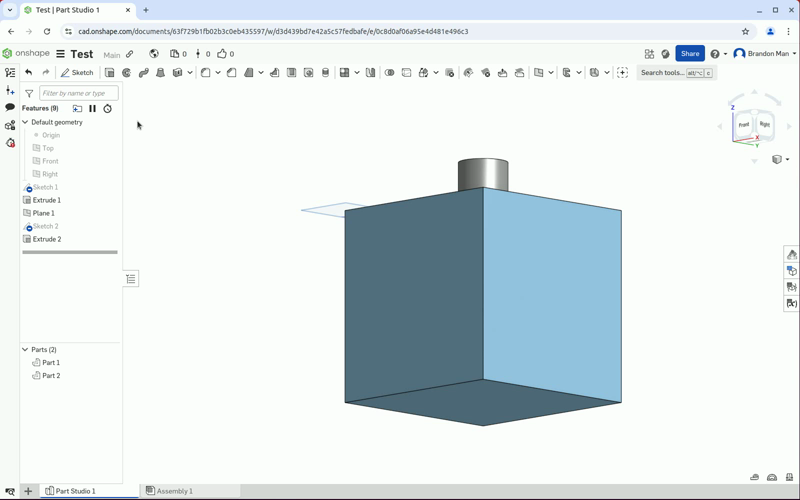
key(left, 3)
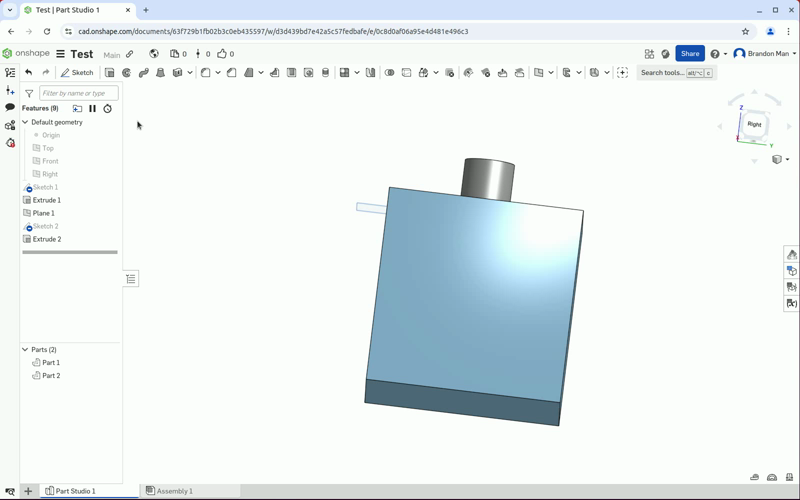
key(right, 3)
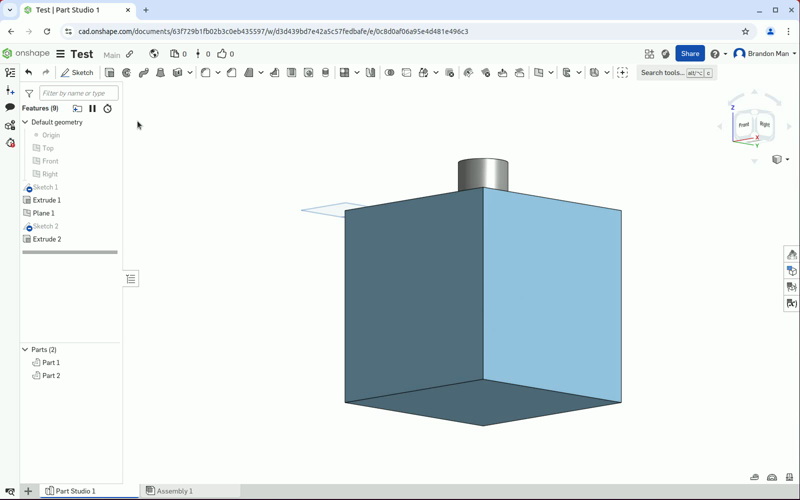
key(down, 3)
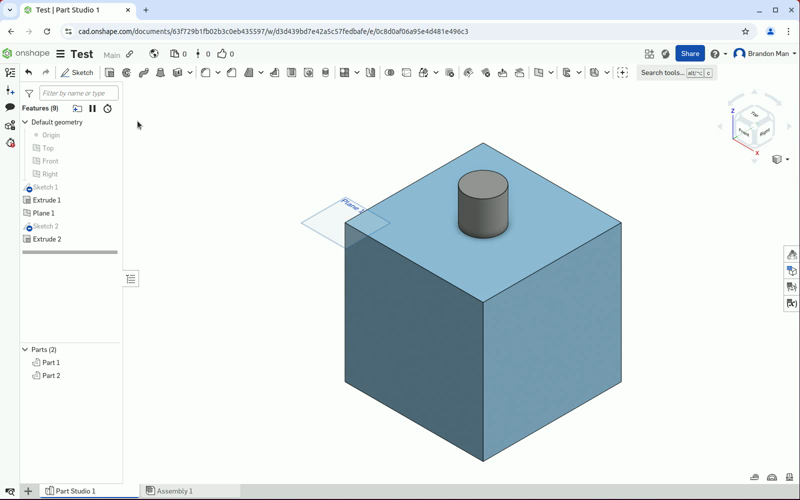
mouse_move(73, 189)
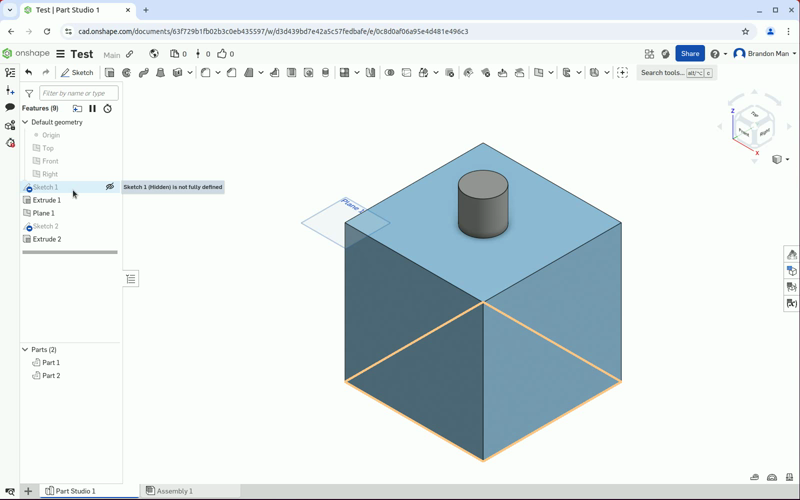
click(73, 189)